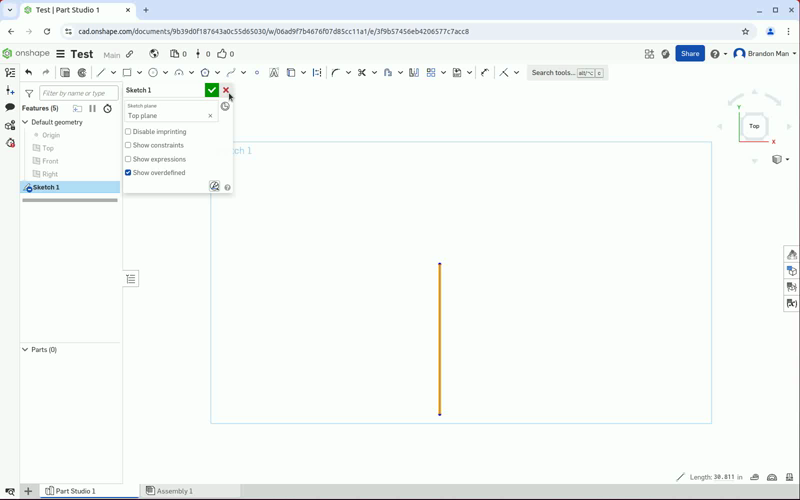
key(shift+h)
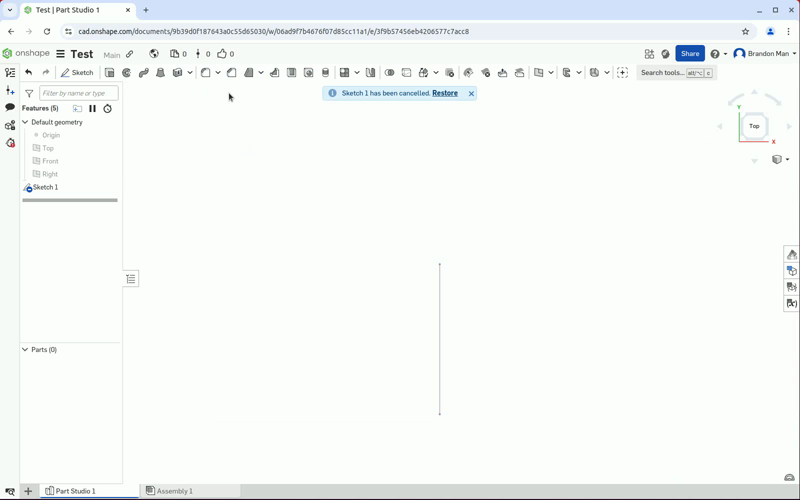
key(shift+s)
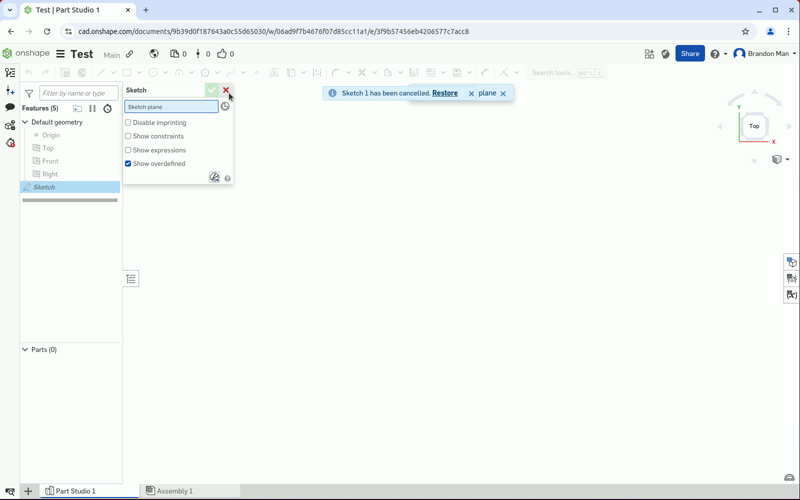
mouse_move(73, 150)
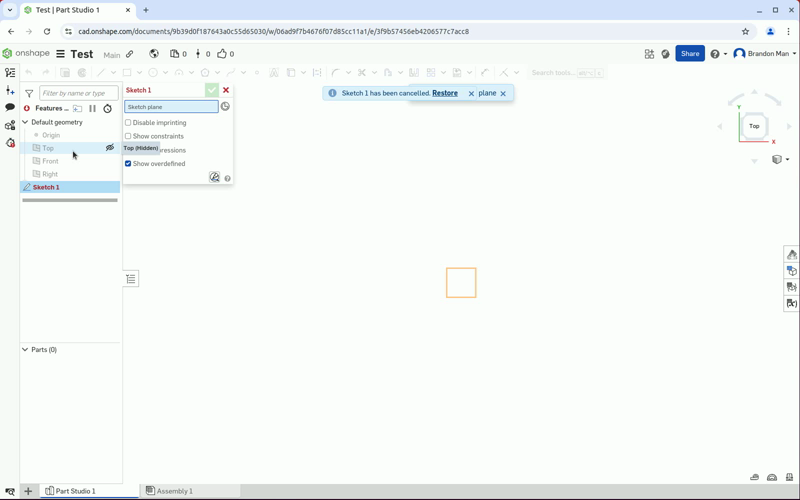
click(73, 150)
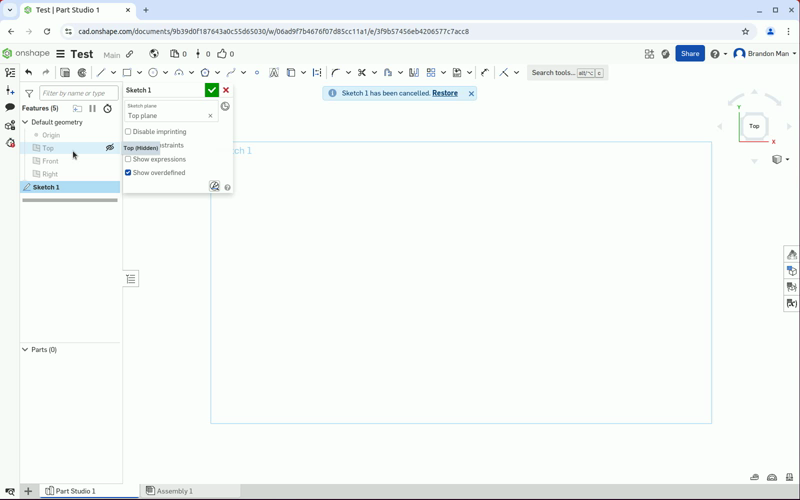
mouse_move(73, 352)
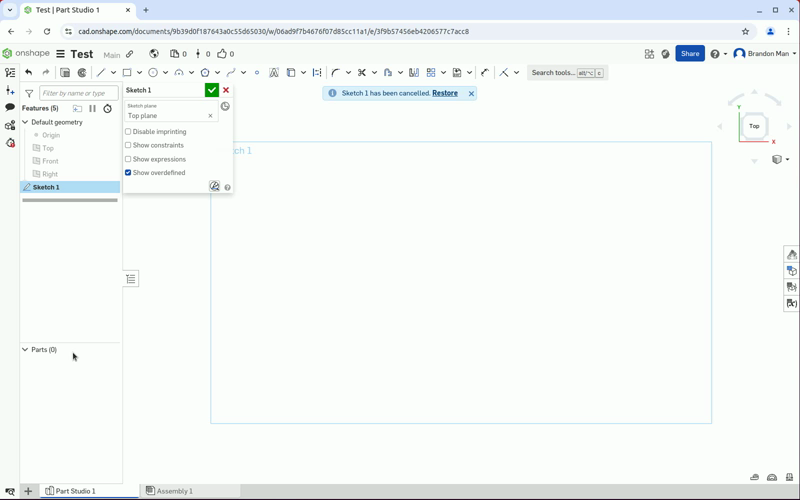
key(y)
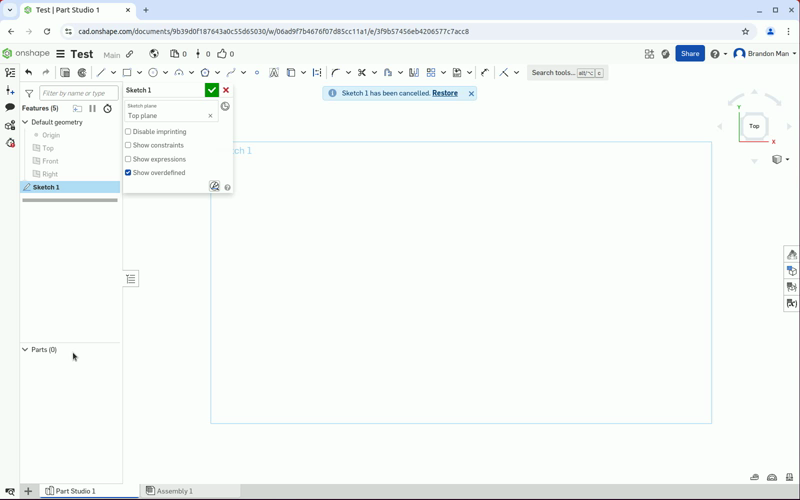
key(c)
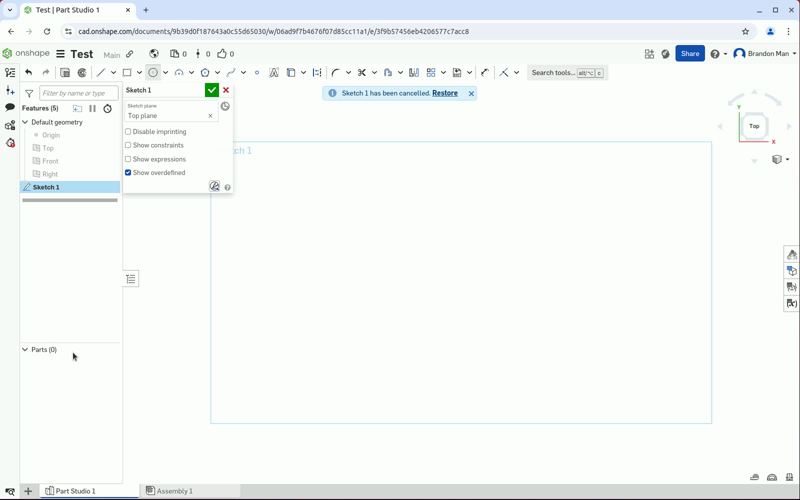
key_down(shift)
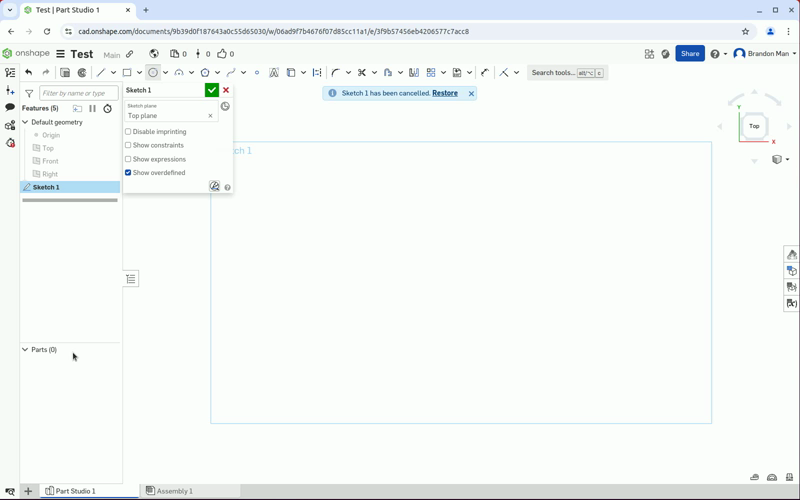
mouse_move(461, 282)
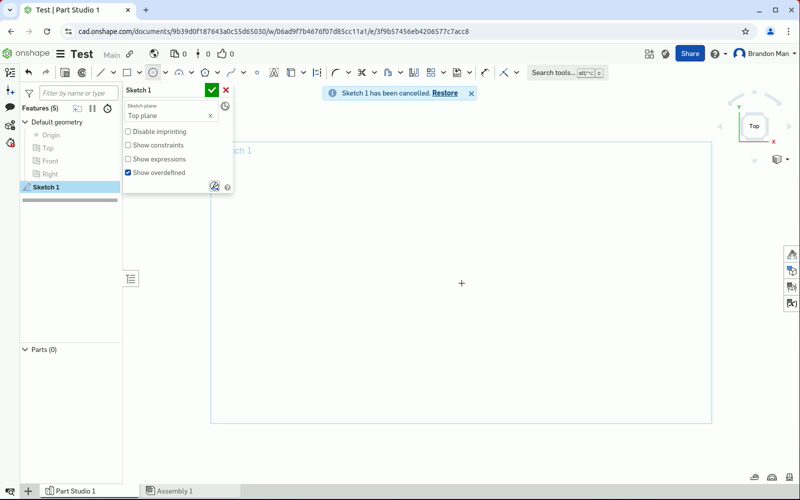
click(461, 282)
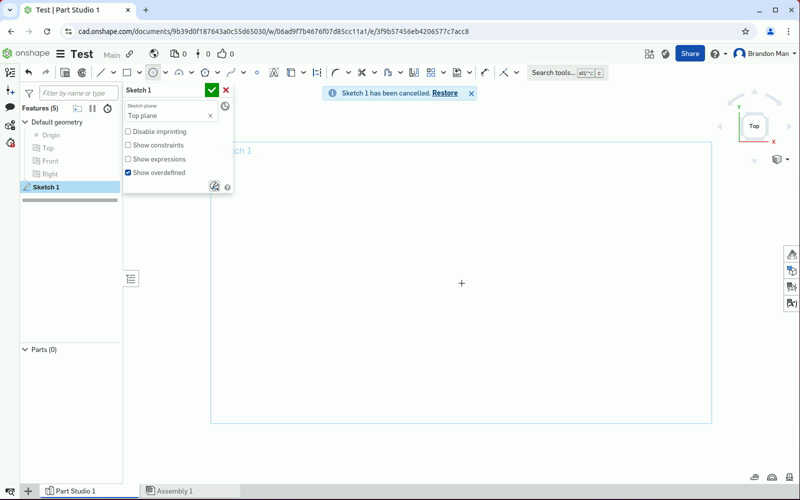
key_up(shift)
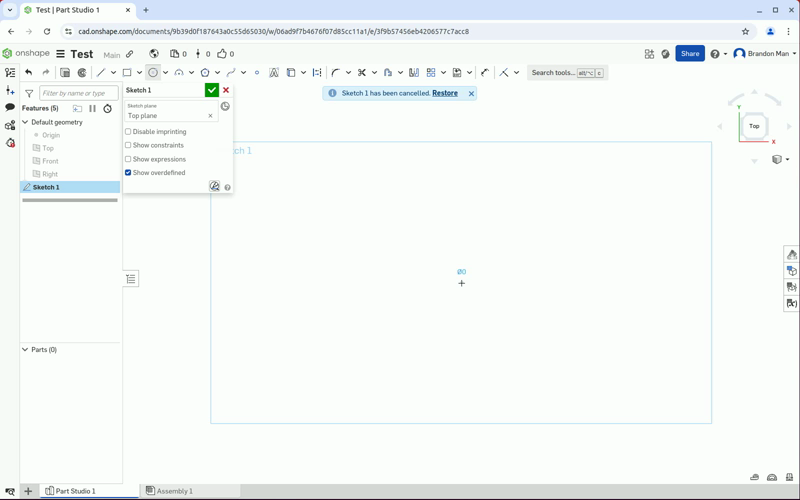
mouse_move(520, 282)
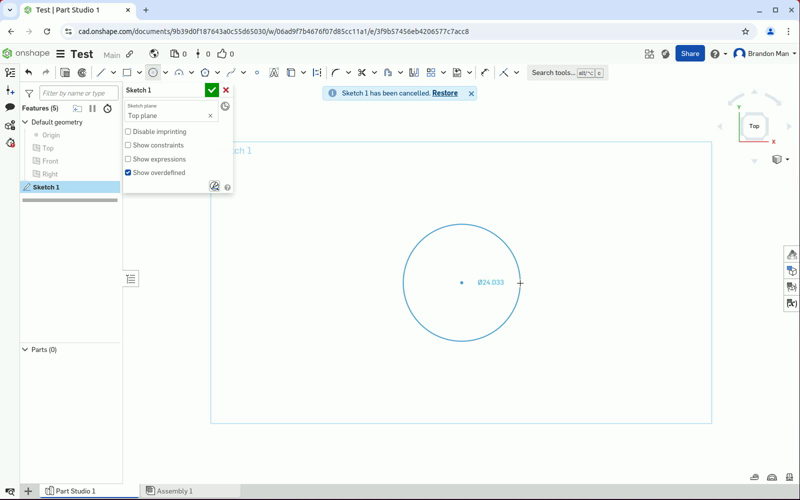
click(520, 282)
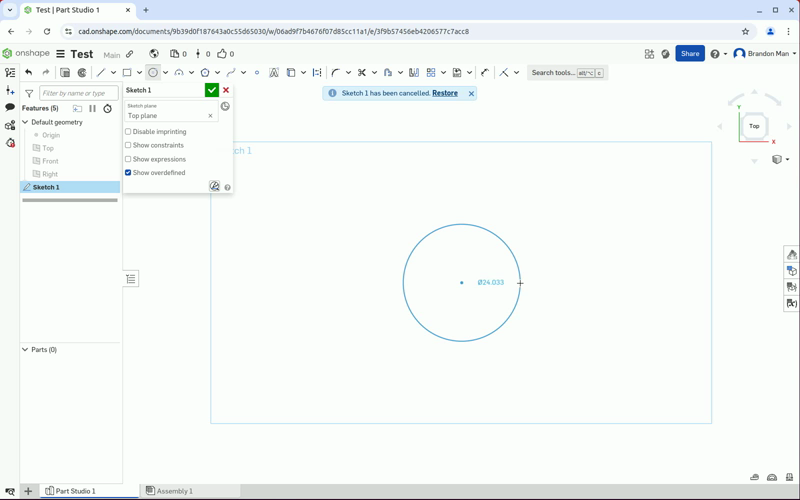
key(esc)
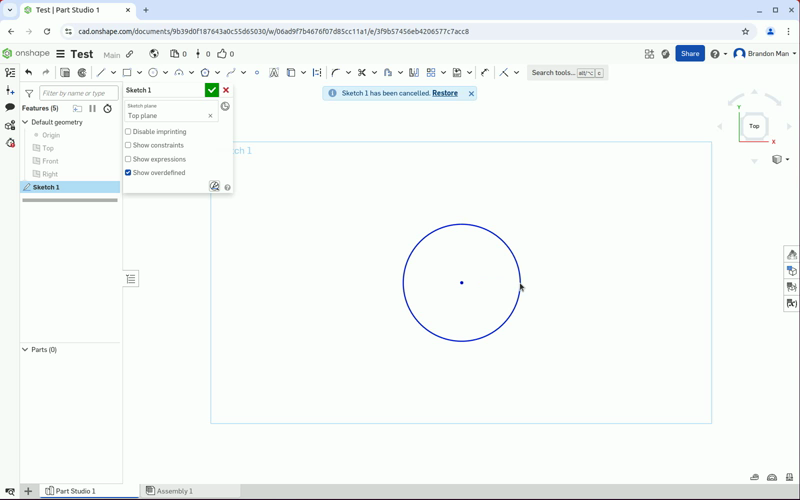
mouse_move(448, 234)
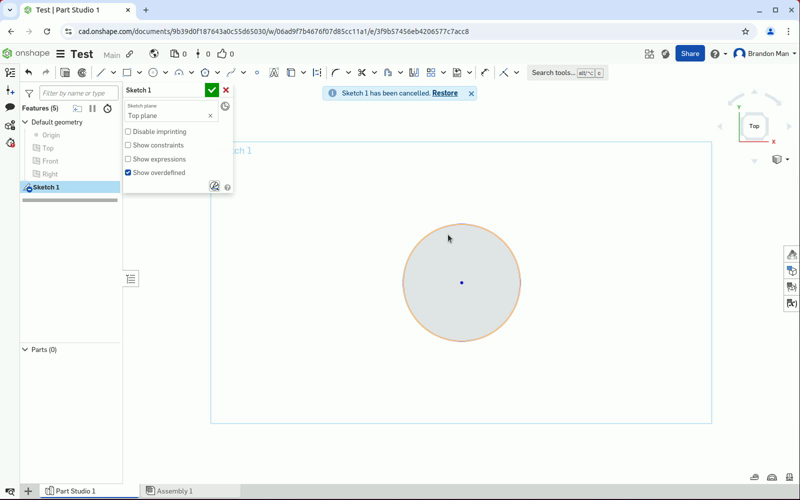
click(448, 234)
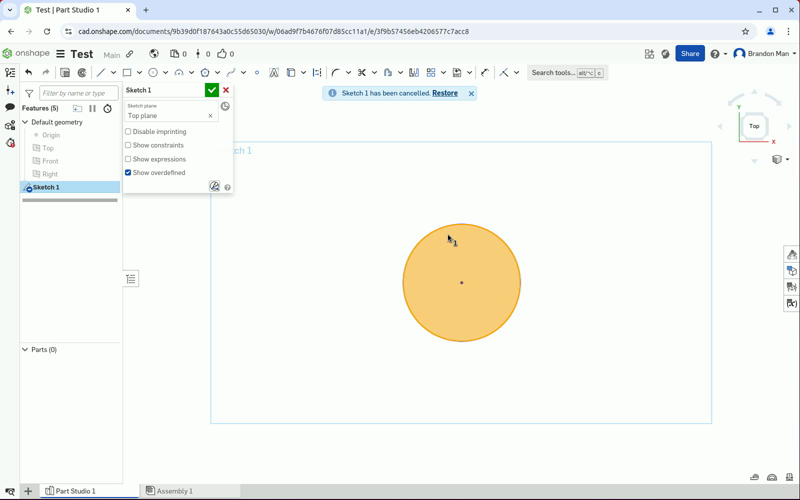
mouse_move(73, 352)
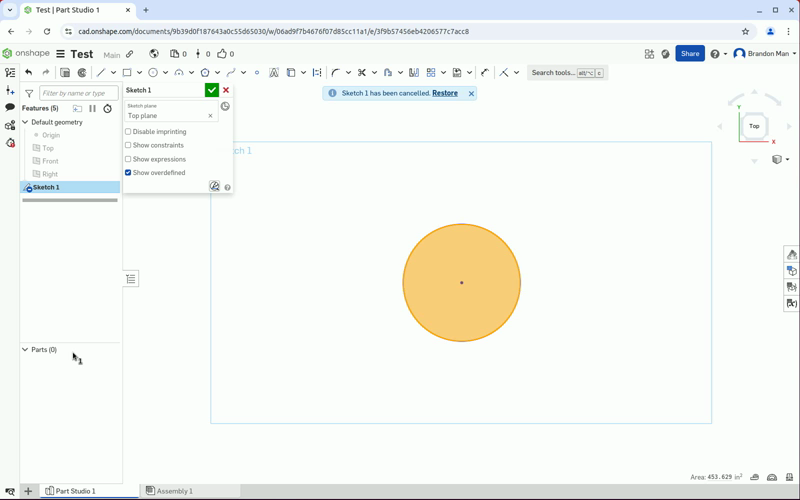
key(shift+y)
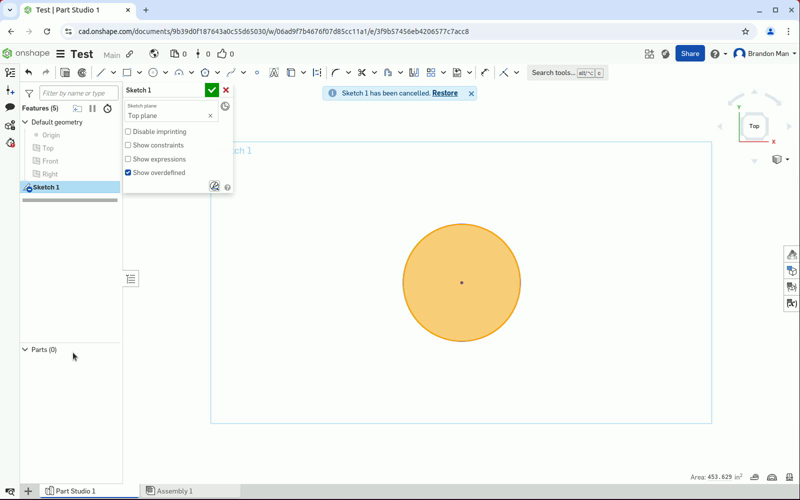
key(shift+e)
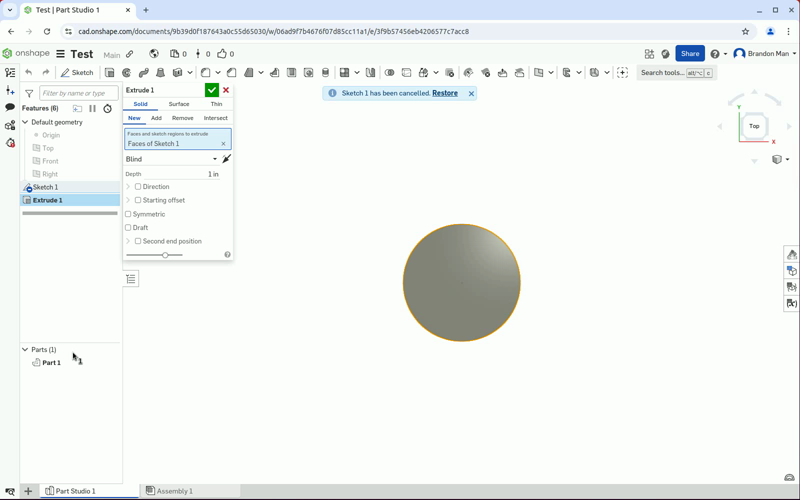
mouse_move(143, 106)
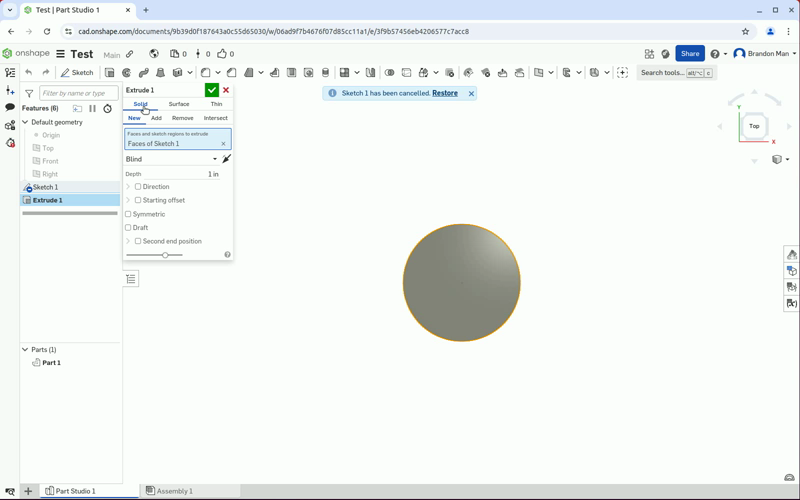
click(143, 106)
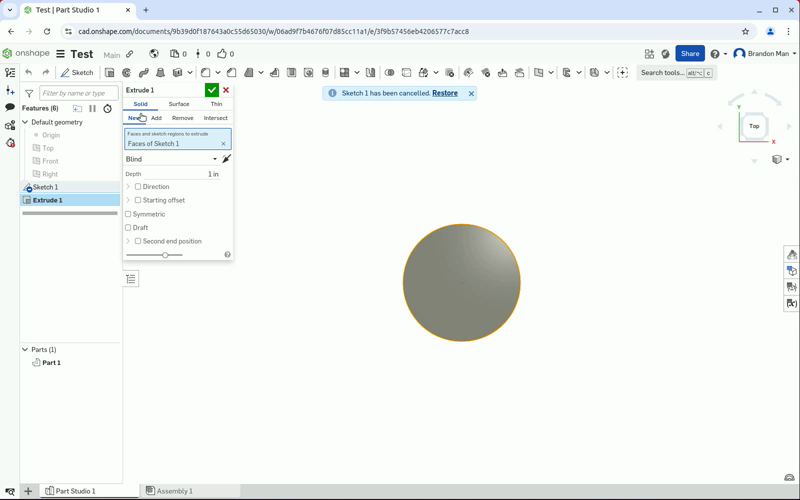
mouse_move(137, 120)
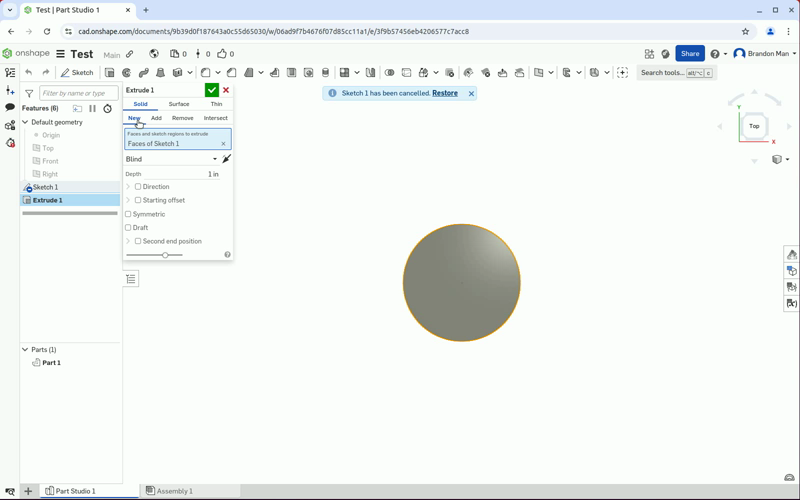
click(137, 120)
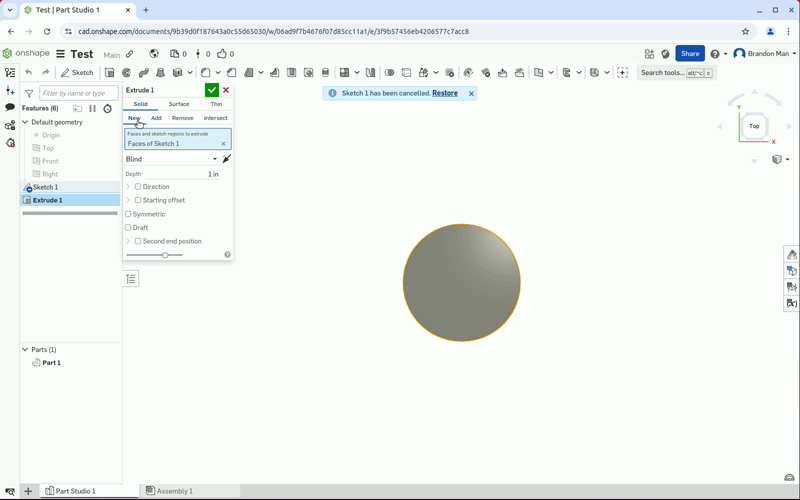
key(tab, 4)
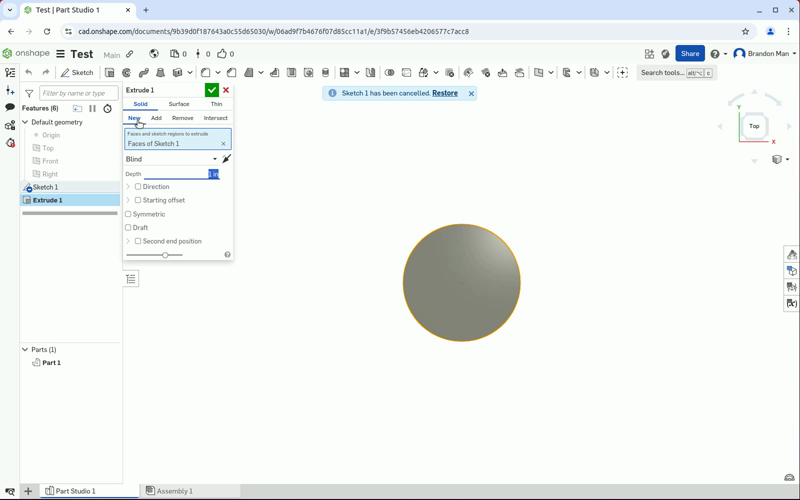
text(-2.407)
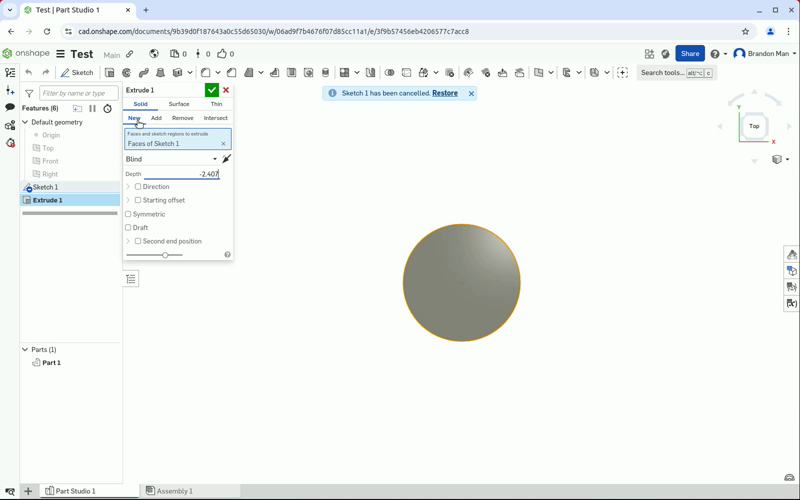
key(enter)
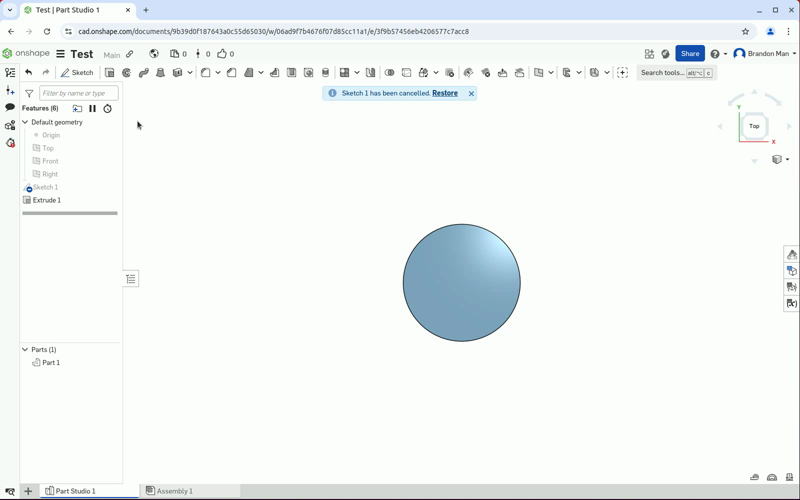
key(shift+h)
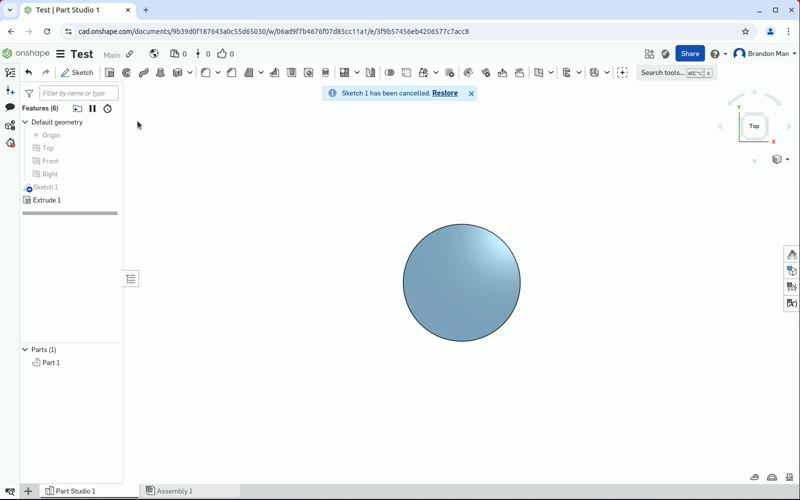
key(shift+h)
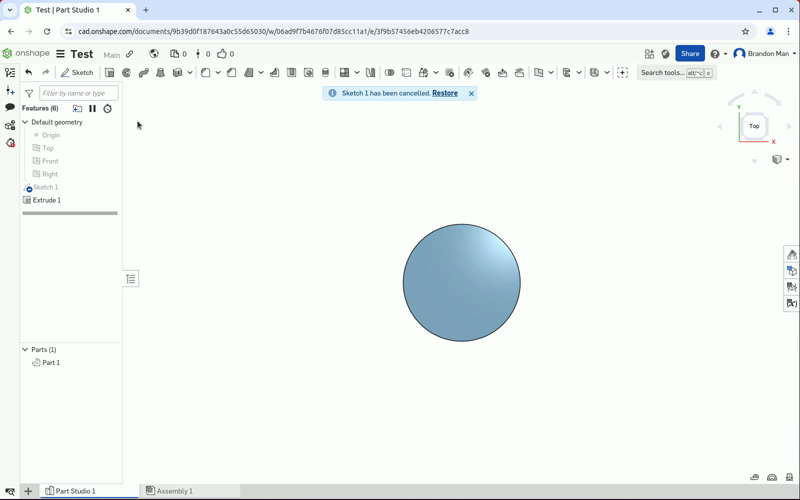
mouse_move(73, 189)
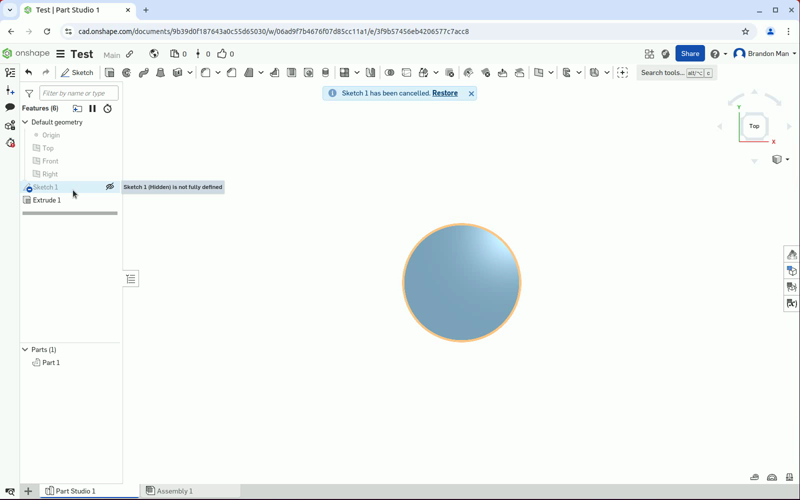
click(73, 189)
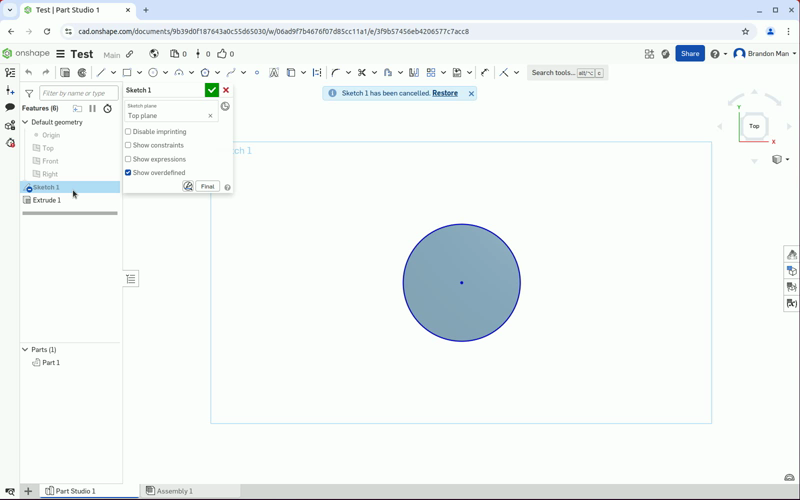
mouse_move(229, 92)
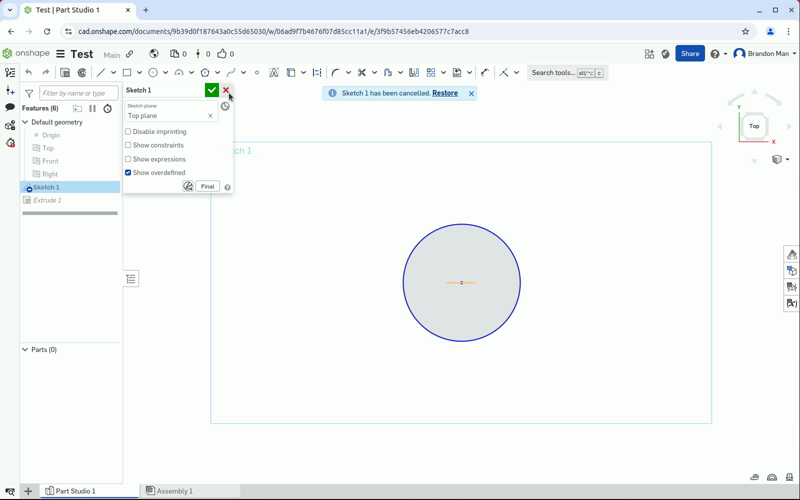
click(229, 92)
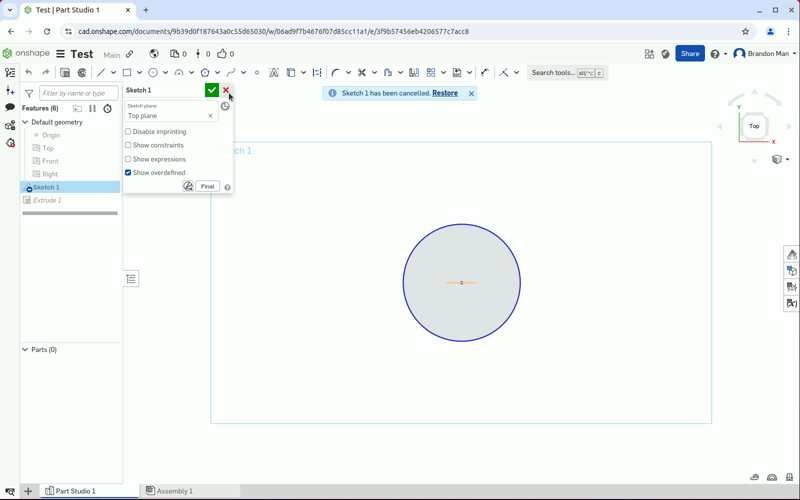
key(shift+s)
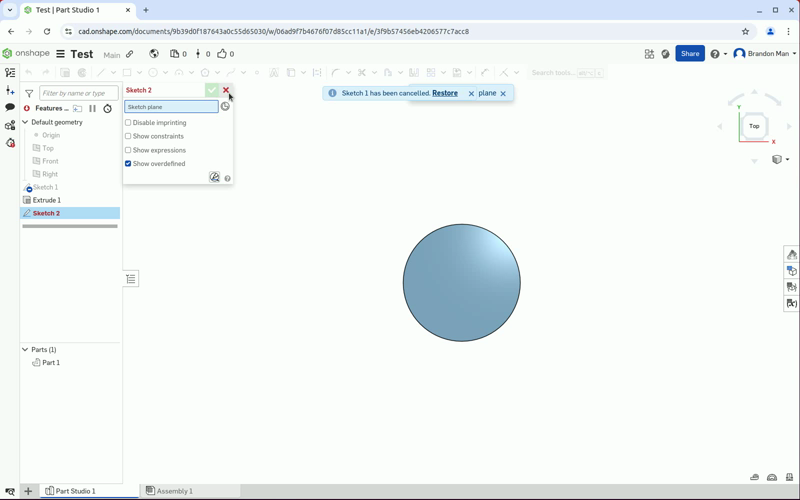
mouse_move(73, 150)
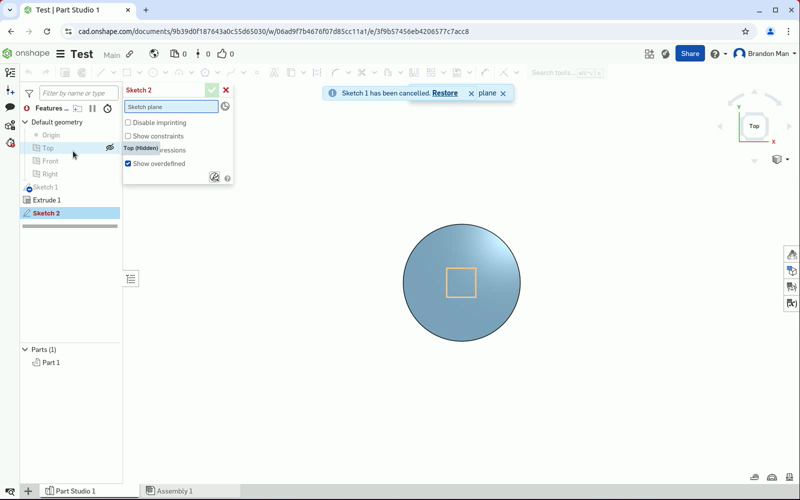
click(73, 150)
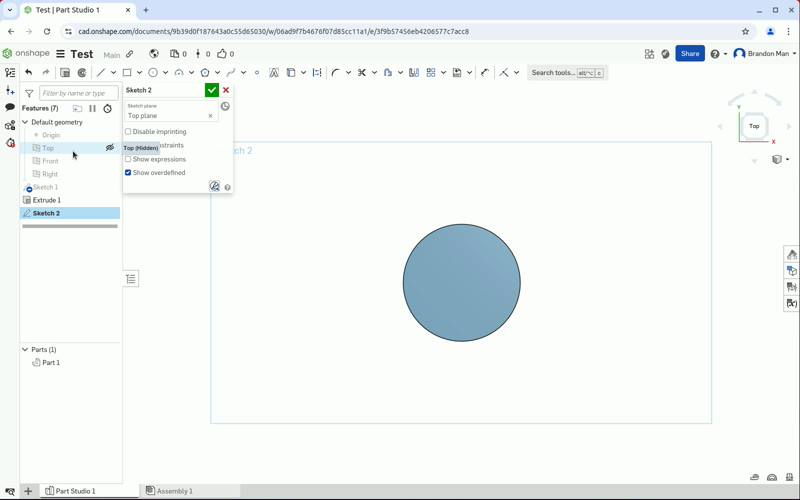
mouse_move(73, 352)
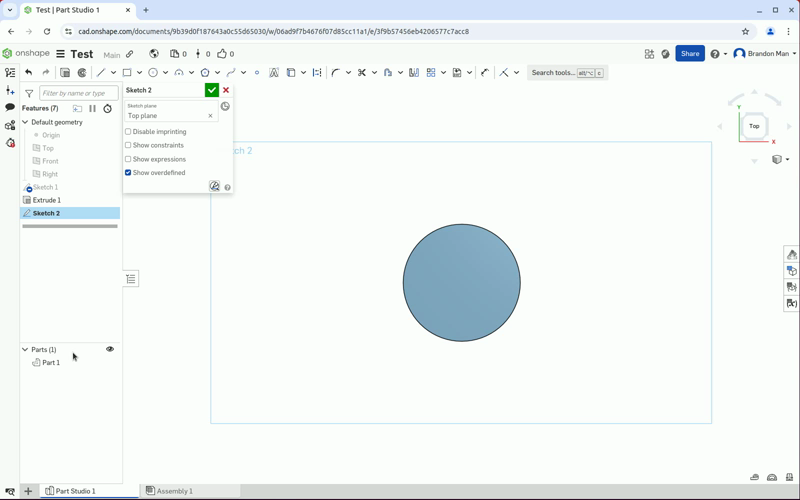
key(y)
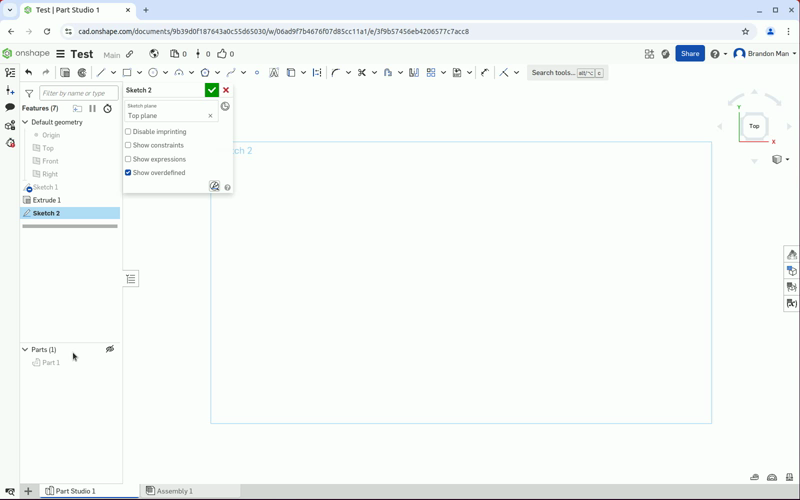
key(c)
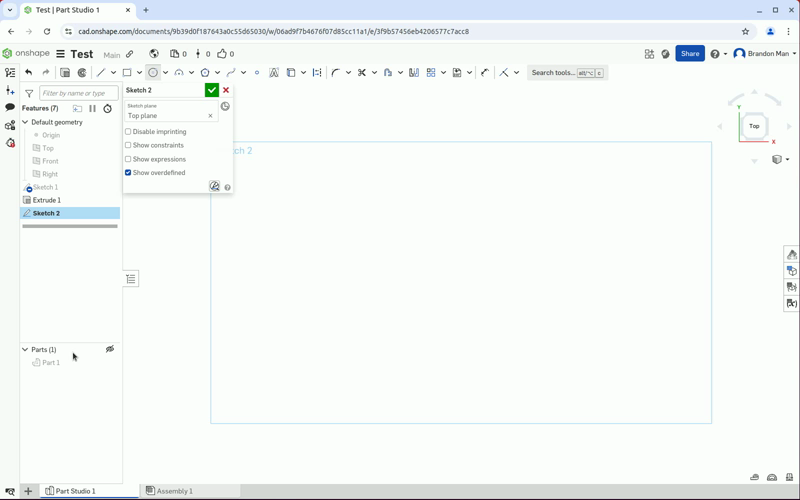
key_down(shift)
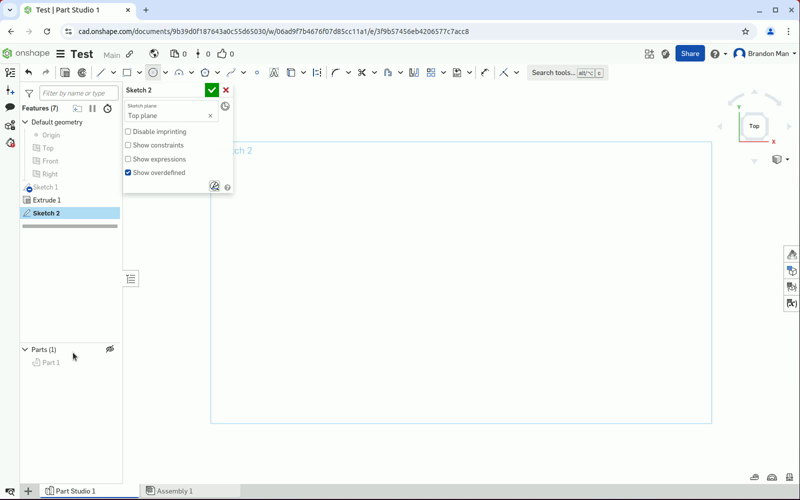
mouse_move(460, 282)
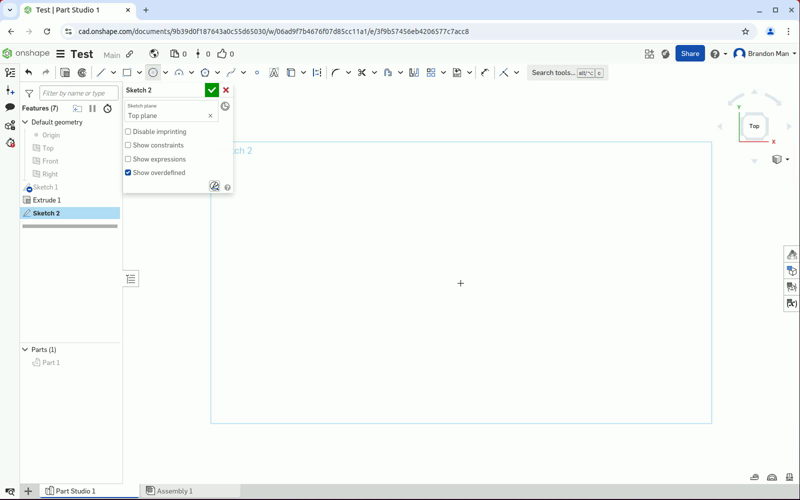
click(460, 282)
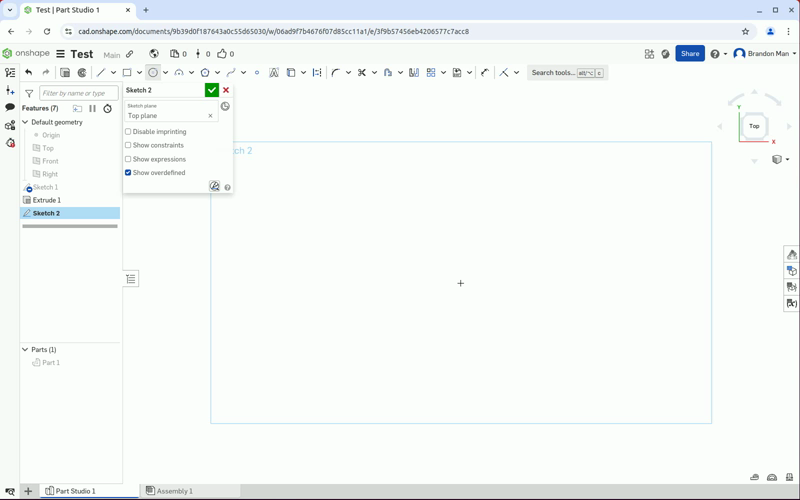
key_up(shift)
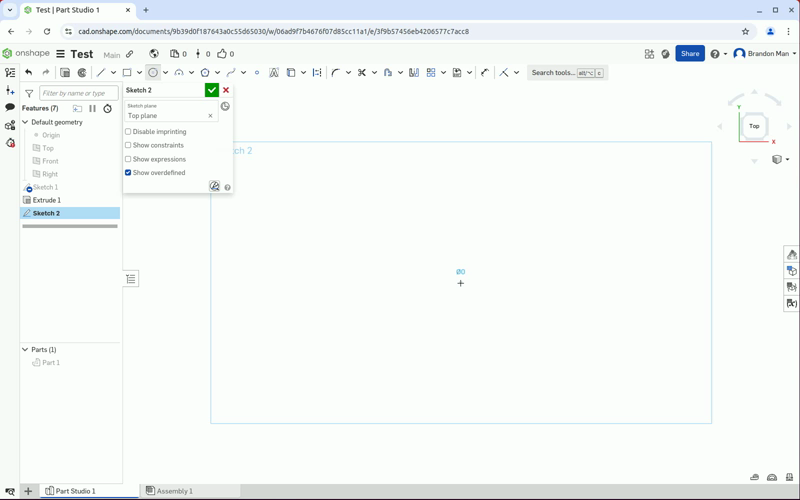
mouse_move(510, 282)
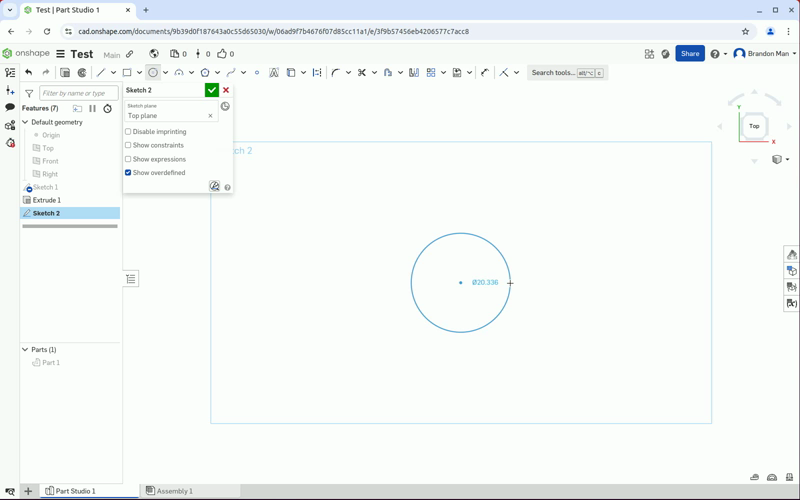
click(510, 282)
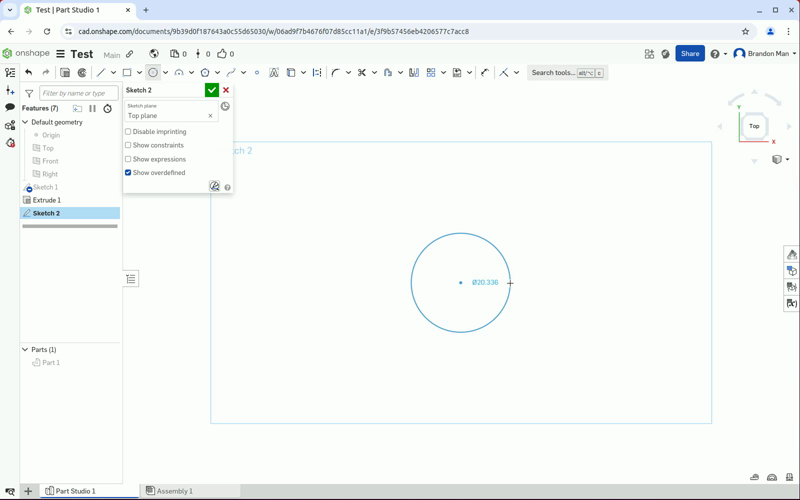
key(esc)
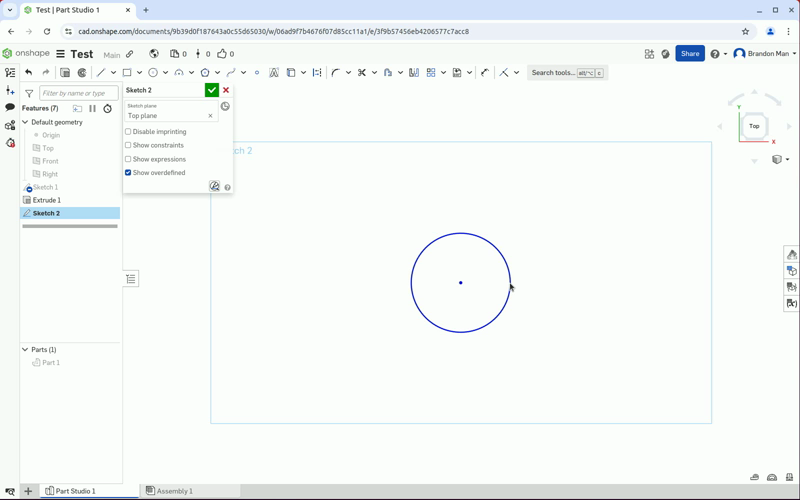
mouse_move(461, 311)
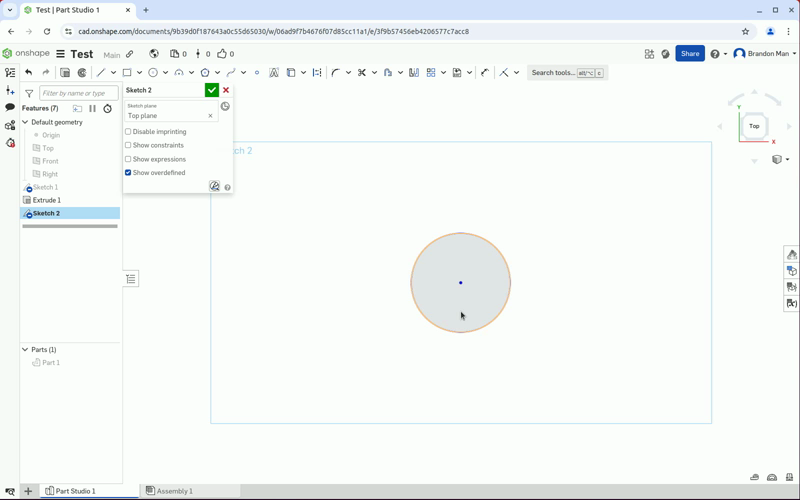
click(461, 311)
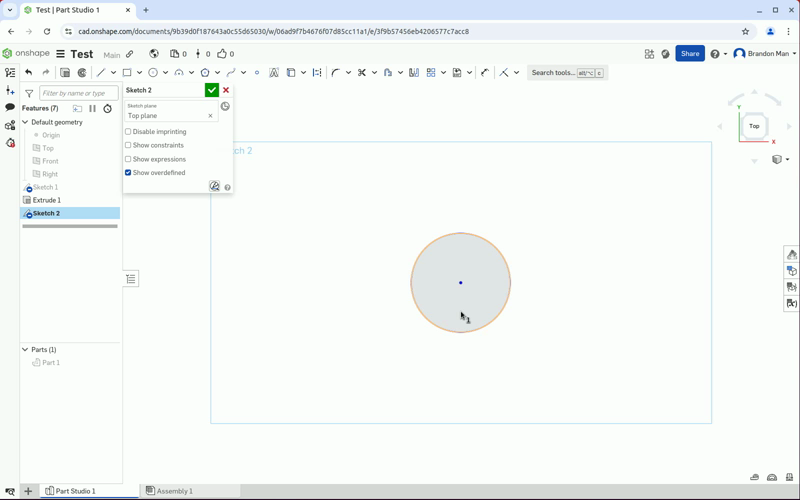
mouse_move(73, 352)
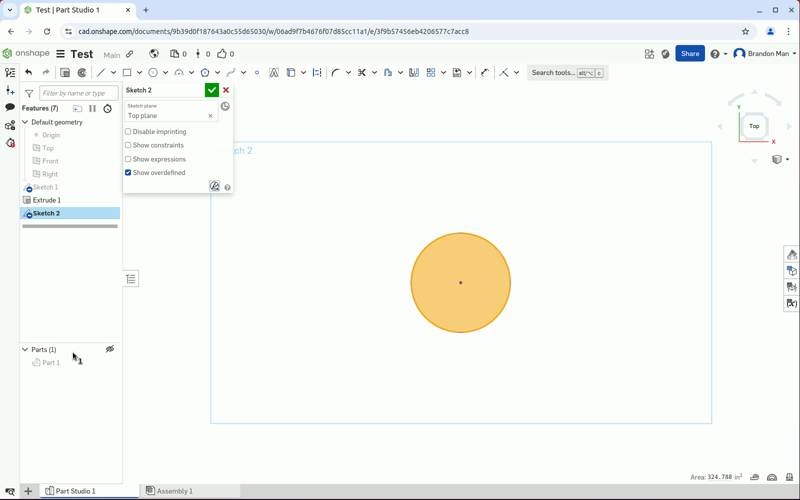
key(shift+y)
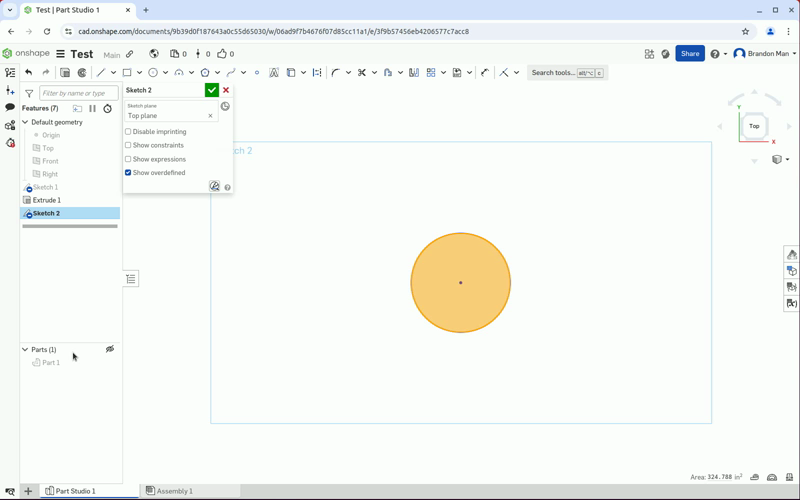
key(shift+e)
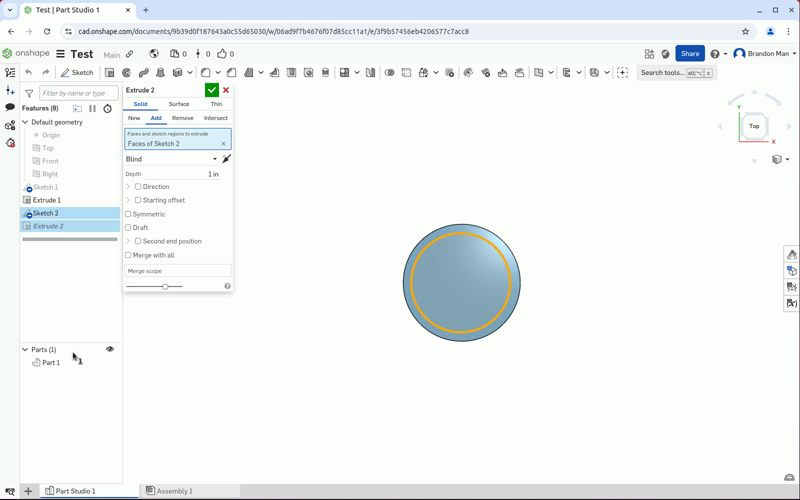
mouse_move(143, 106)
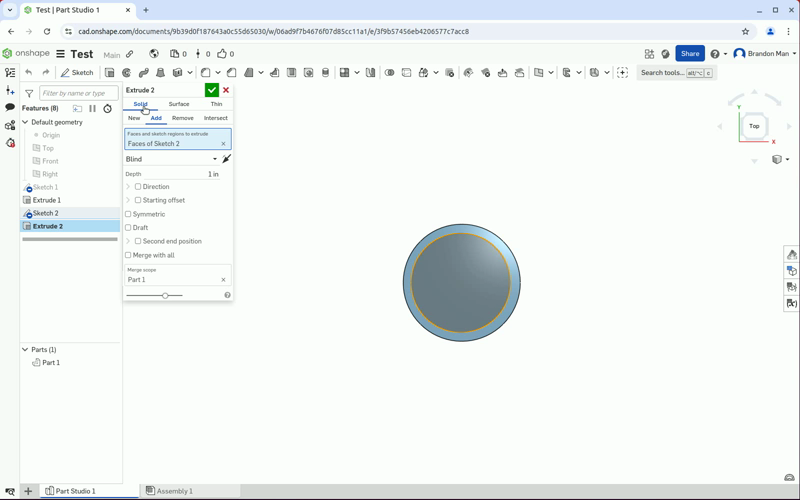
click(143, 106)
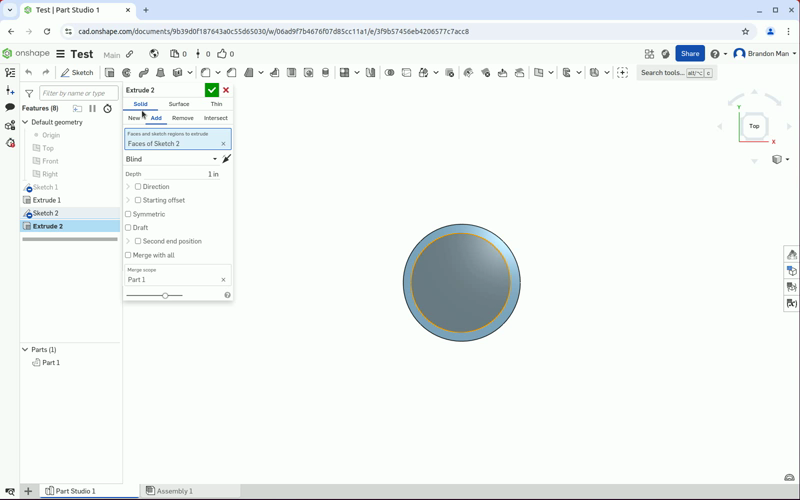
mouse_move(137, 120)
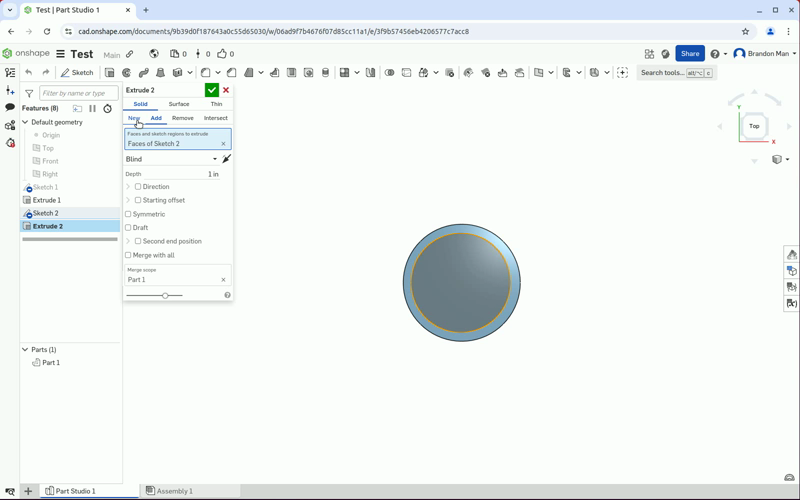
click(137, 120)
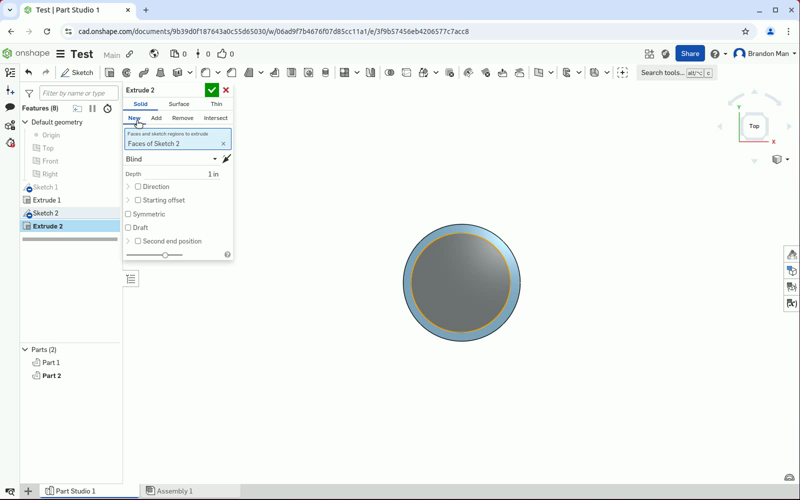
key(tab, 4)
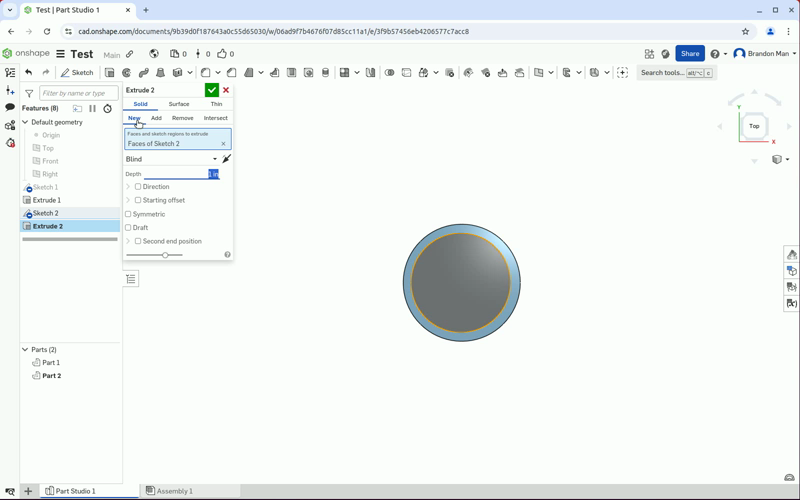
text(23.108)
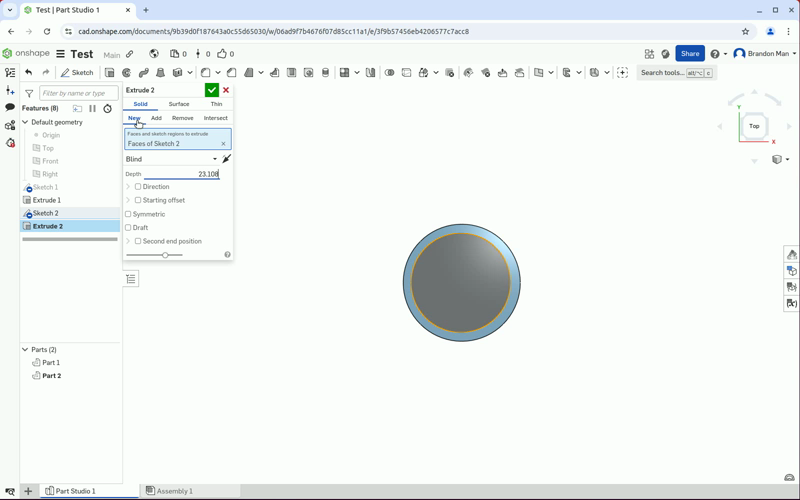
key(enter)
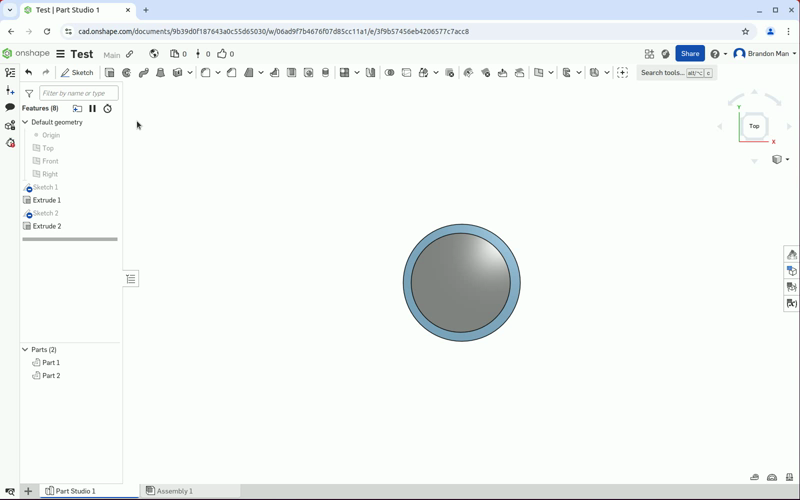
key(shift+h)
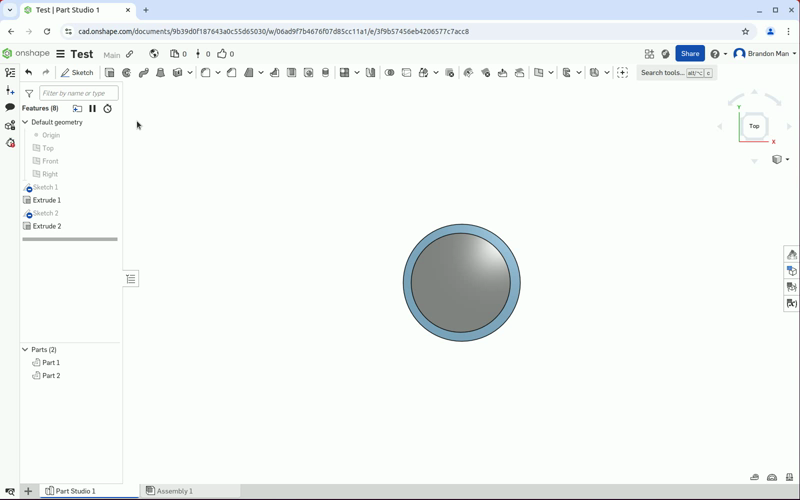
key(shift+h)
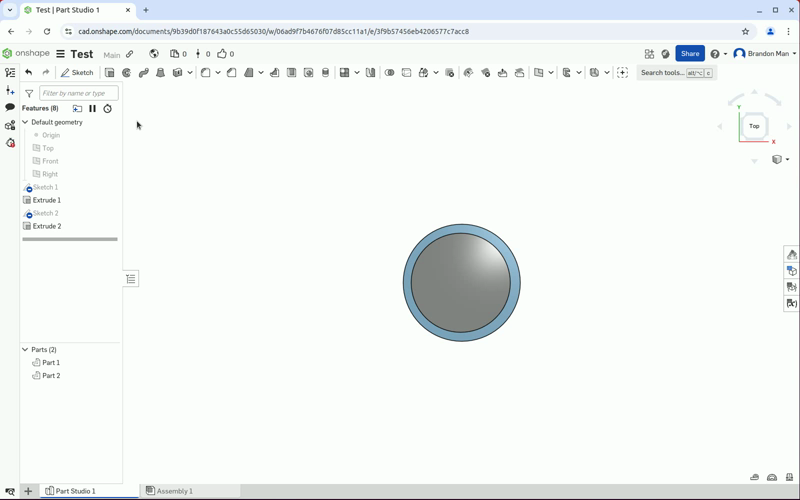
mouse_move(73, 189)
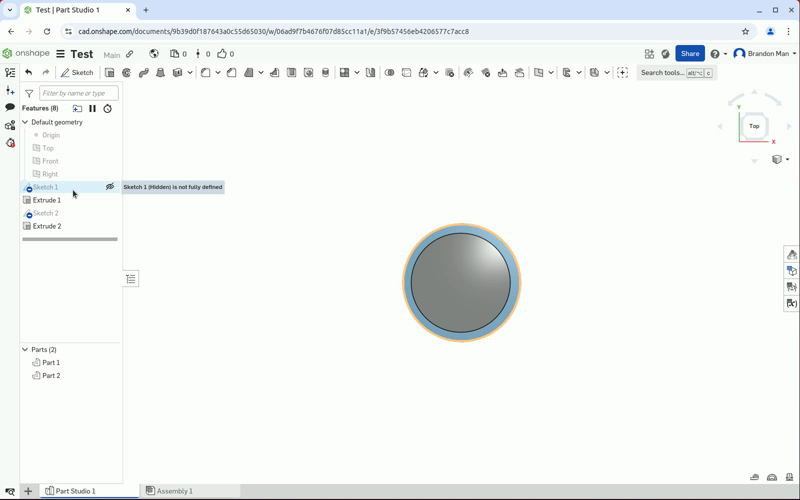
click(73, 189)
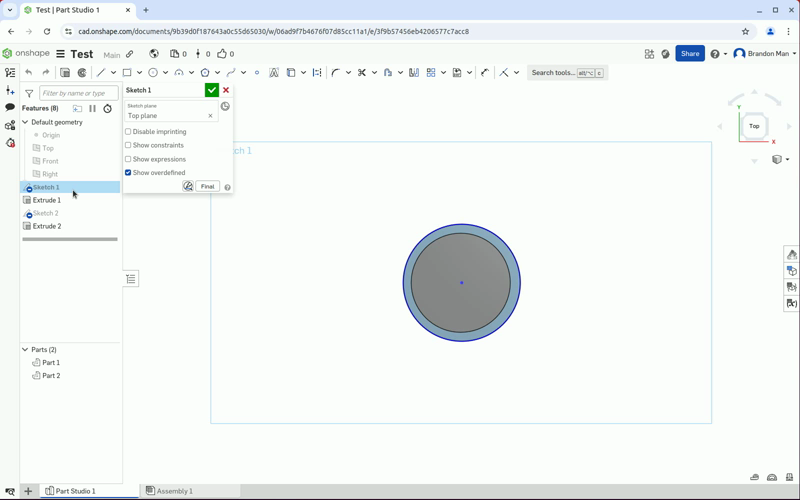
mouse_move(229, 92)
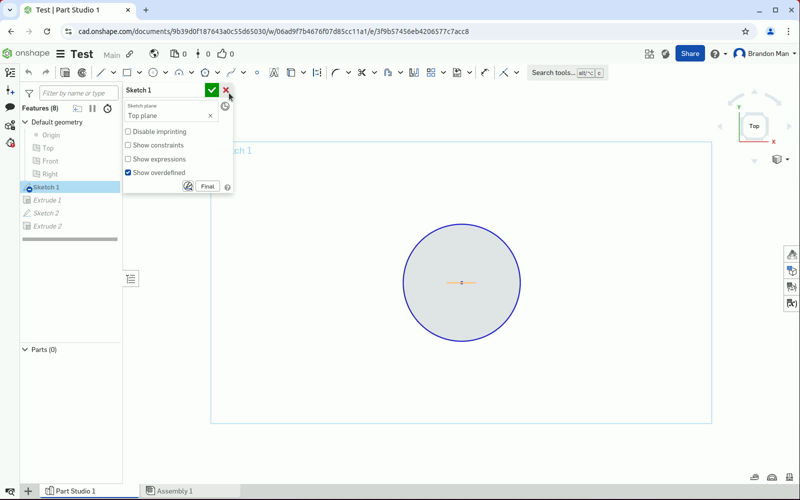
click(229, 92)
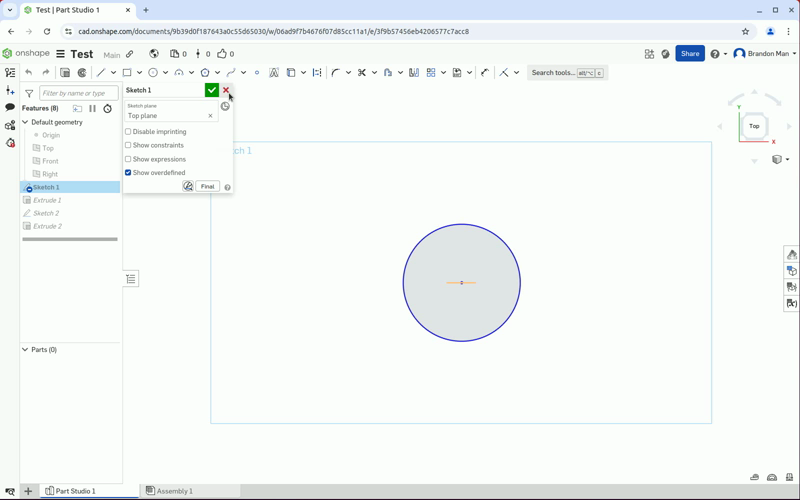
key(shift+s)
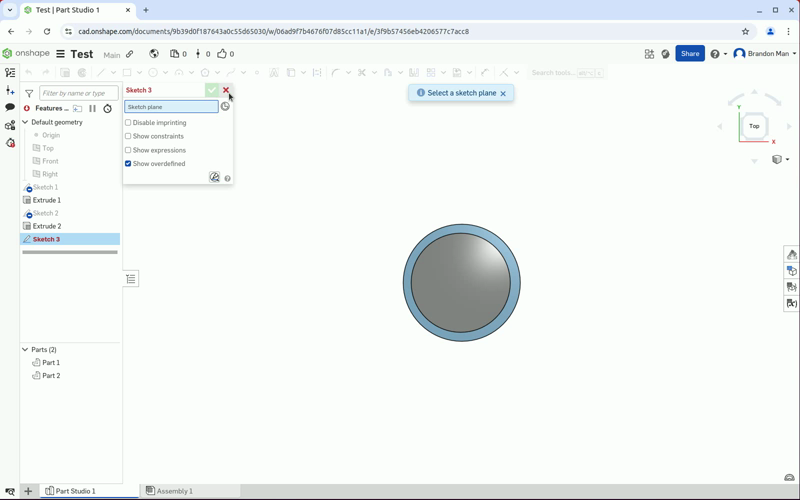
mouse_move(73, 150)
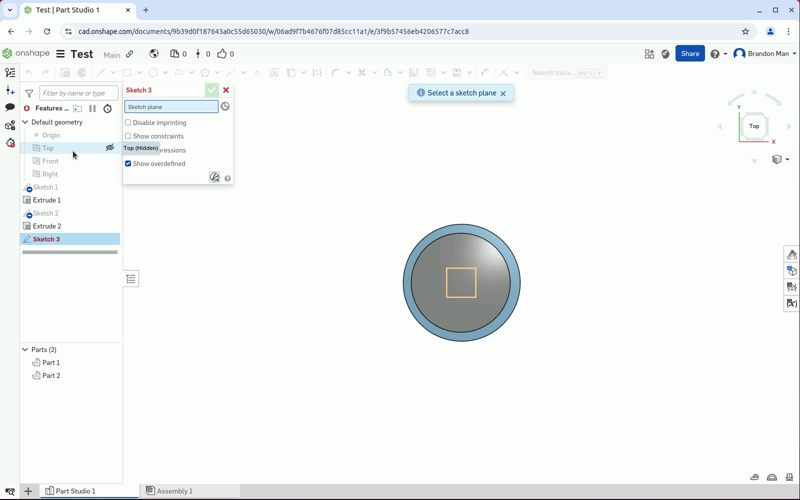
click(73, 150)
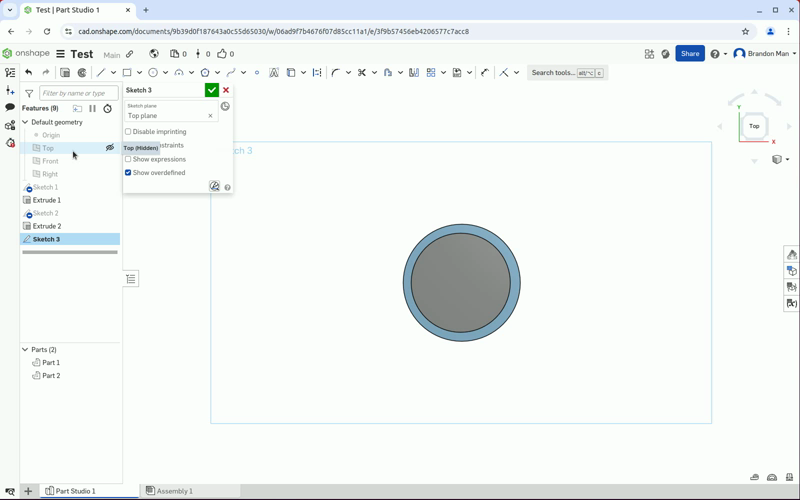
mouse_move(73, 352)
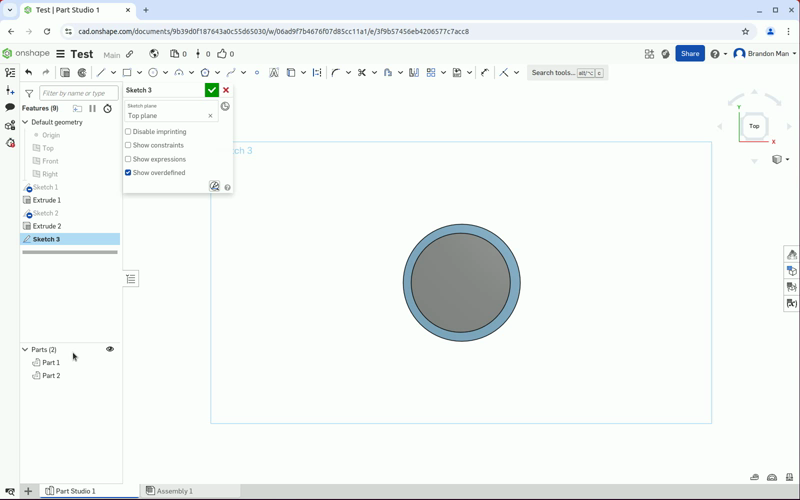
key(y)
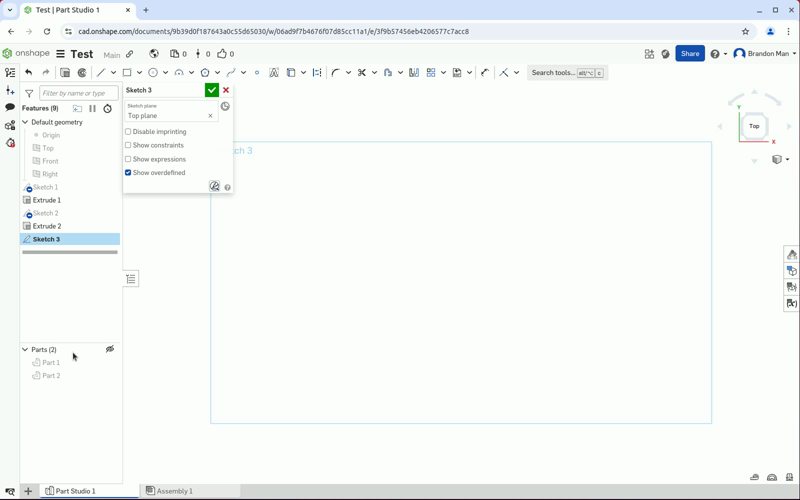
key(c)
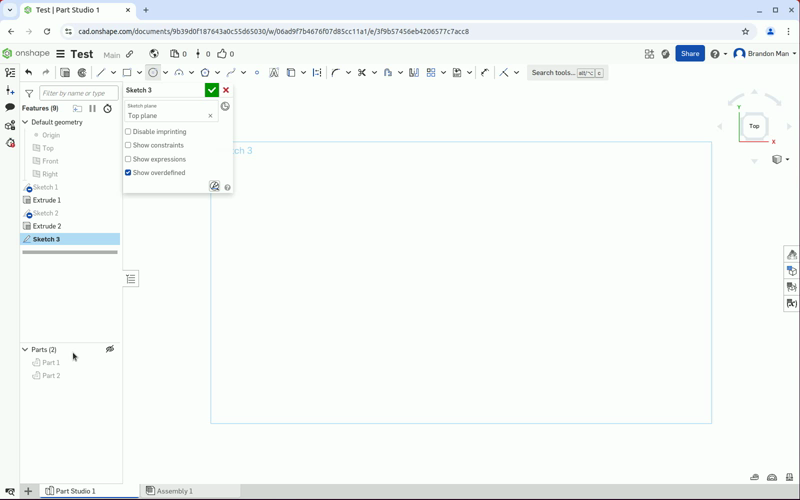
key_down(shift)
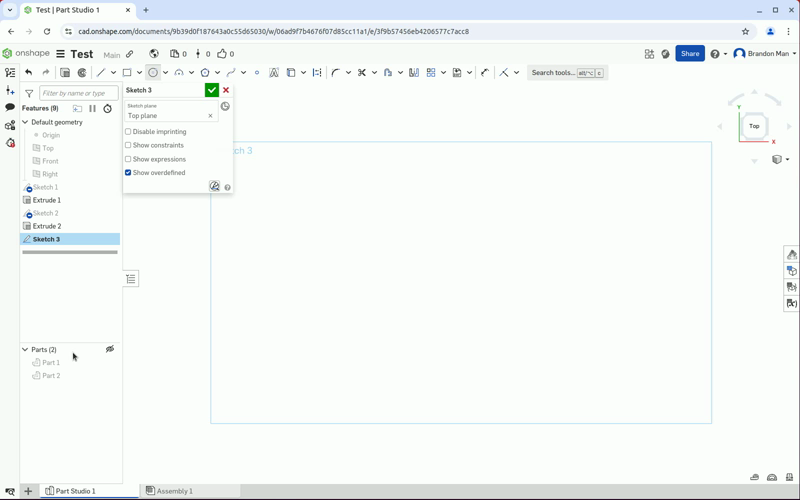
mouse_move(461, 282)
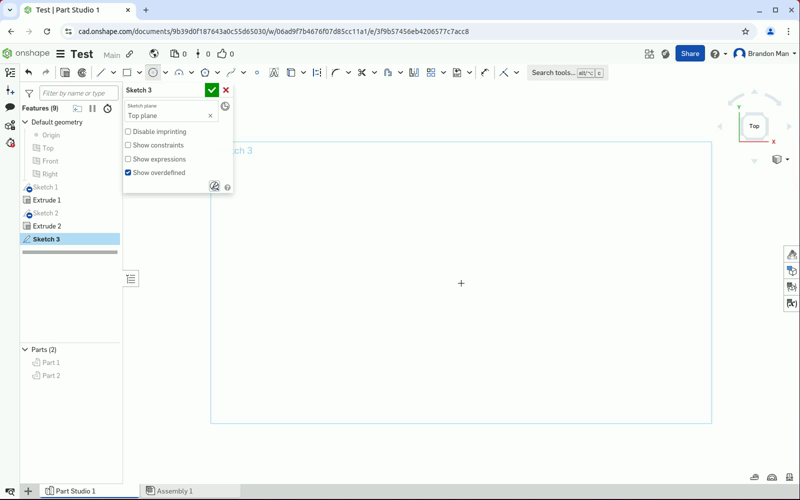
click(461, 282)
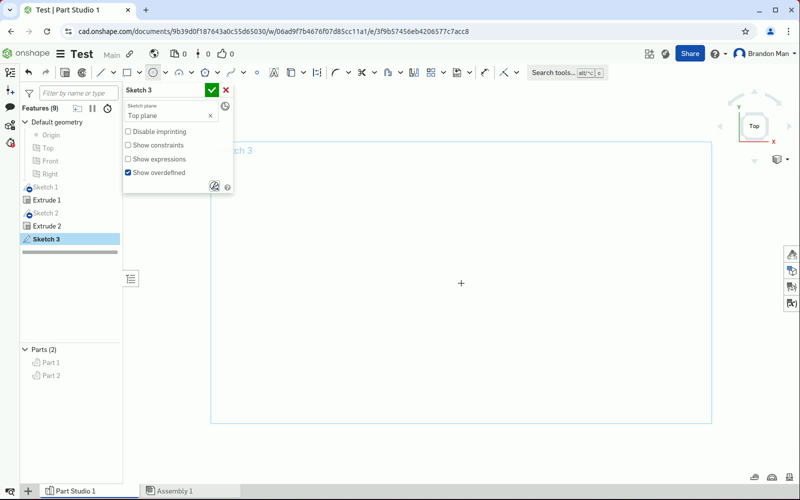
key_up(shift)
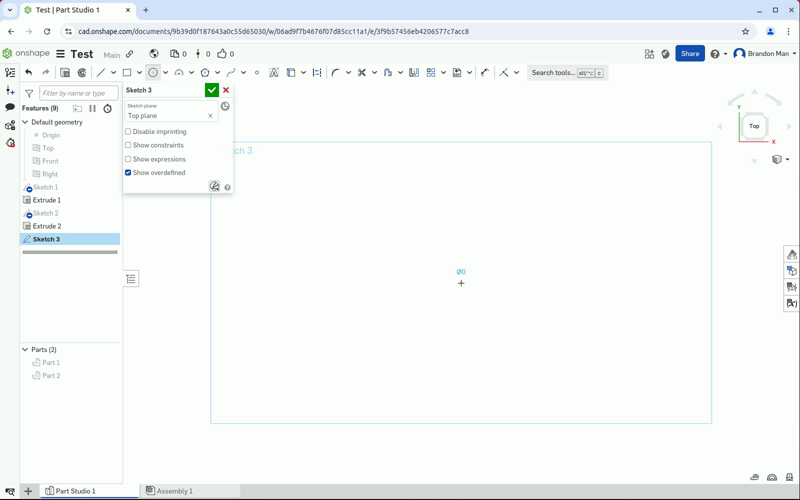
mouse_move(504, 282)
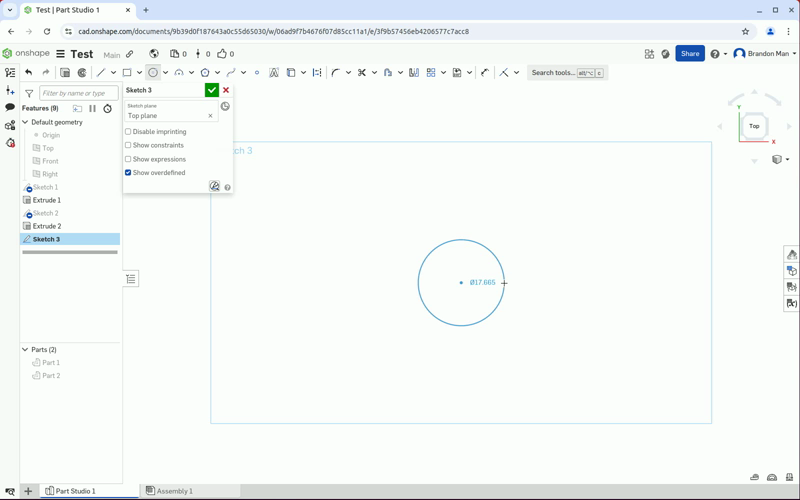
click(504, 282)
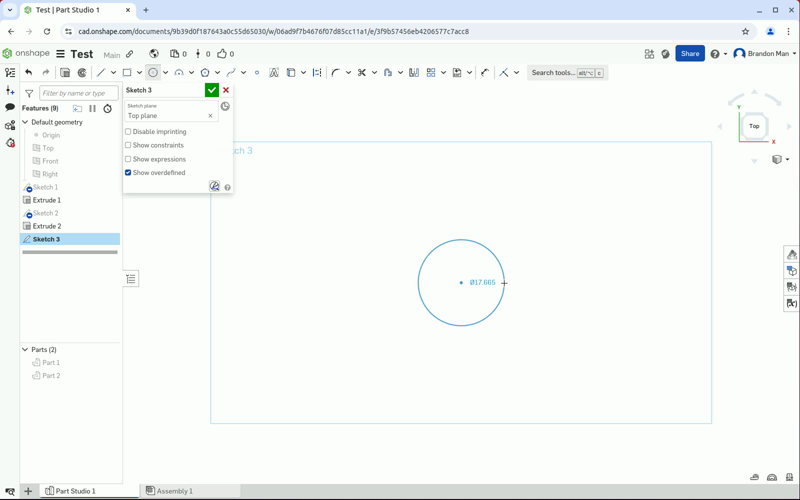
key(esc)
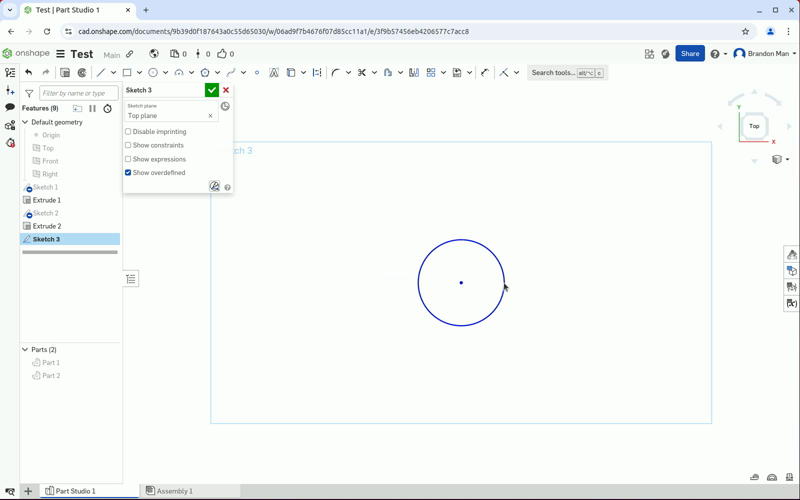
mouse_move(453, 246)
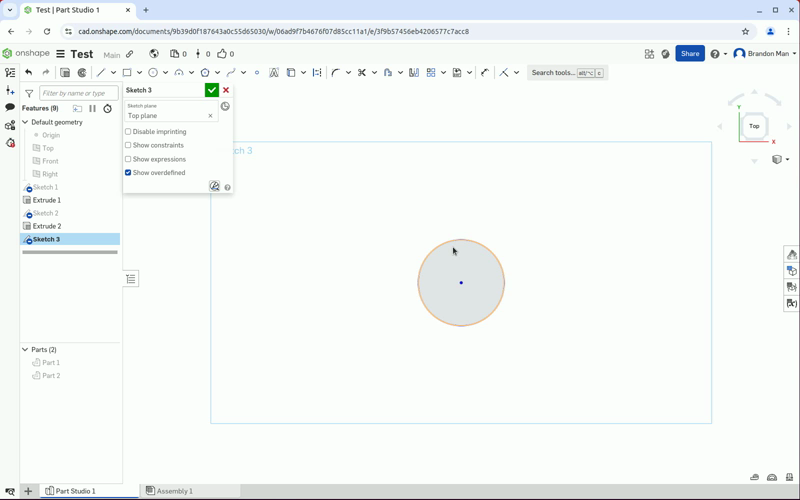
click(453, 246)
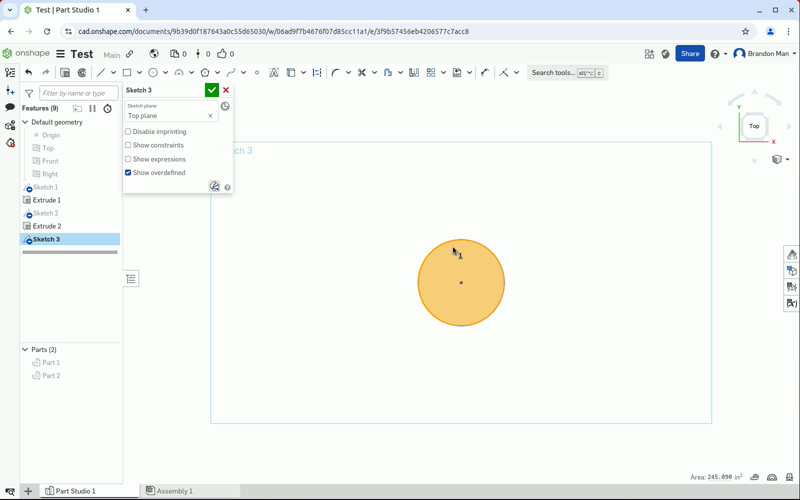
mouse_move(73, 352)
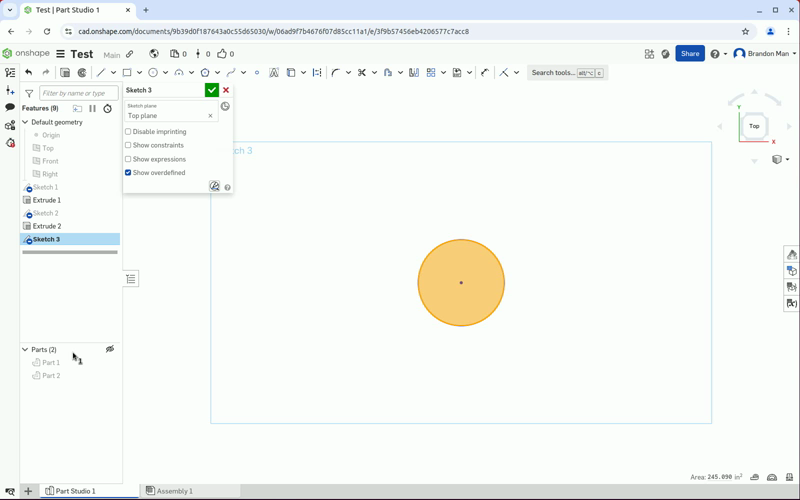
key(shift+y)
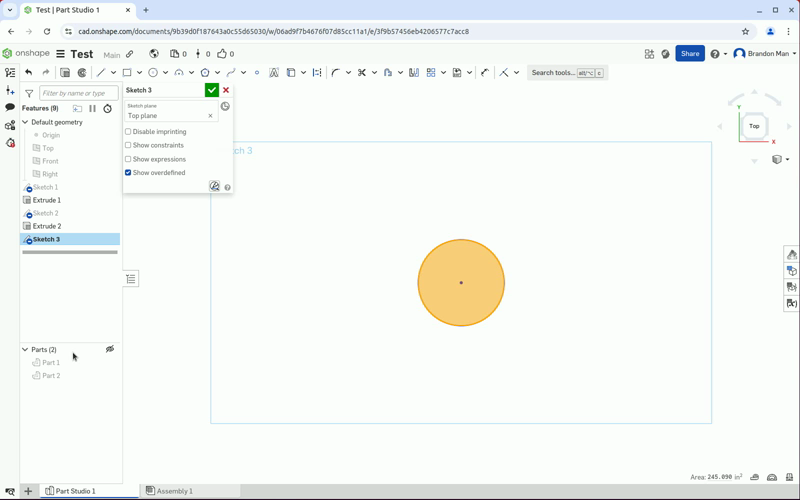
key(shift+e)
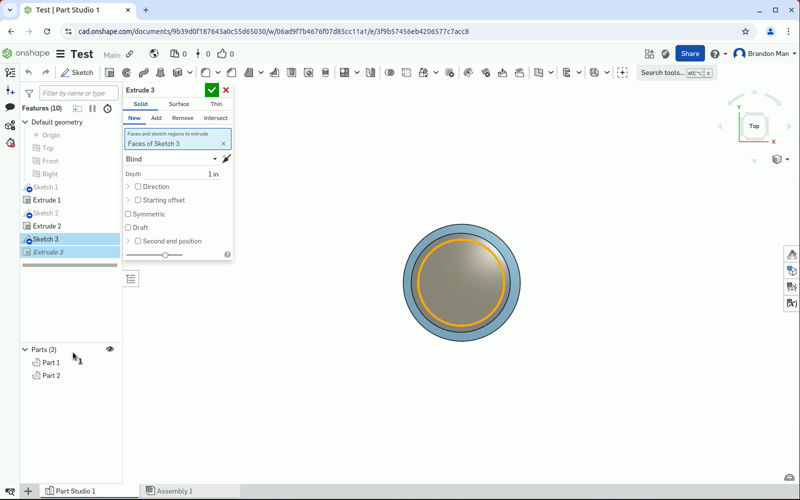
mouse_move(143, 106)
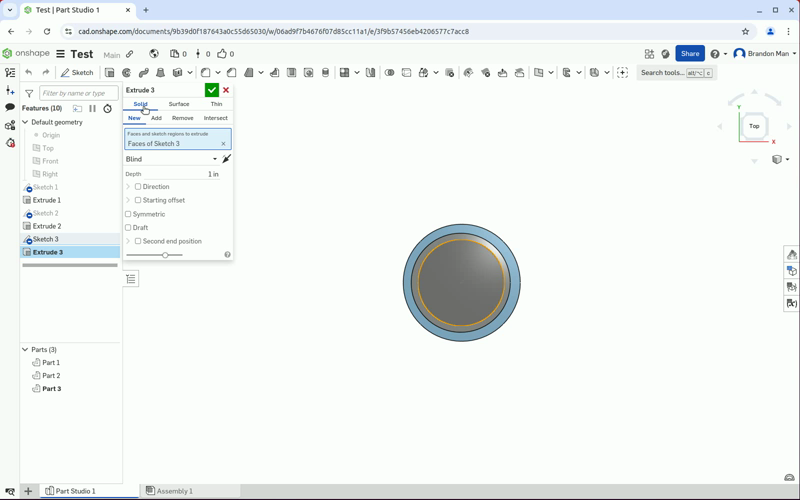
click(143, 106)
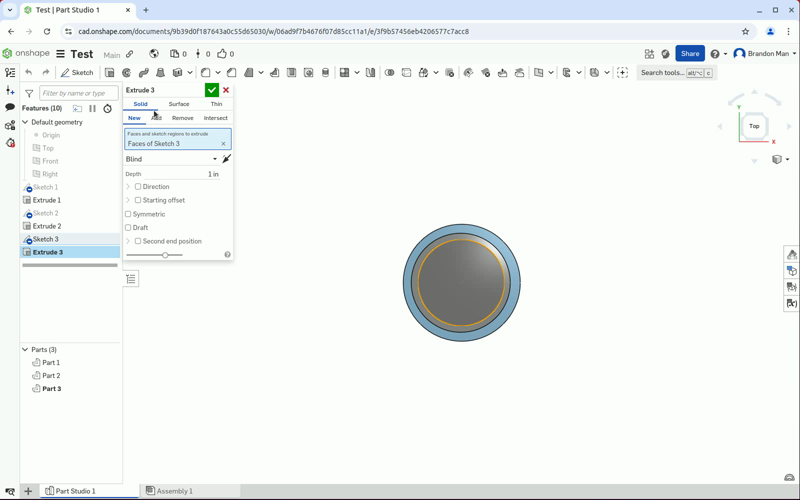
mouse_move(186, 120)
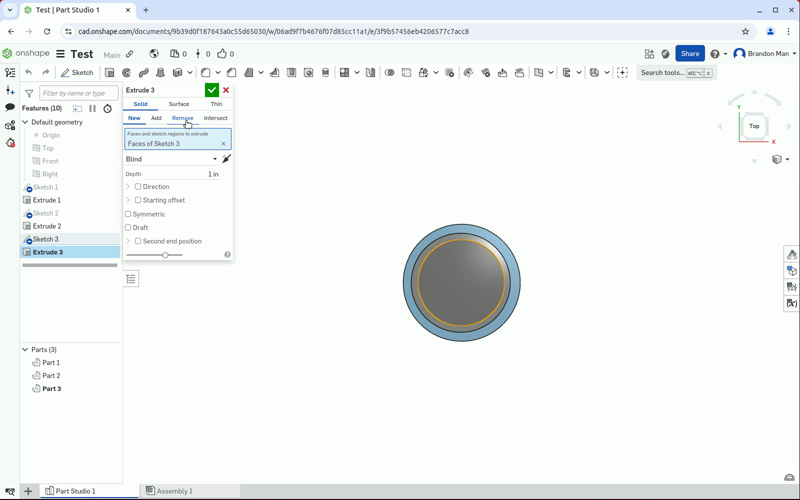
click(186, 120)
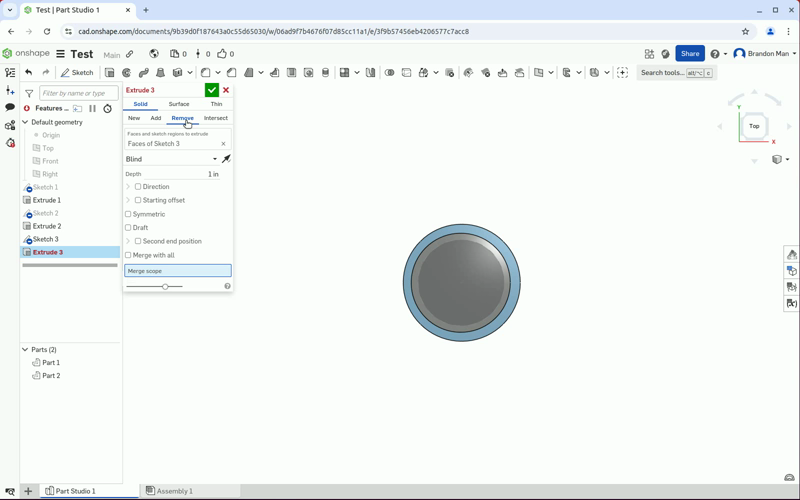
key(tab, 4)
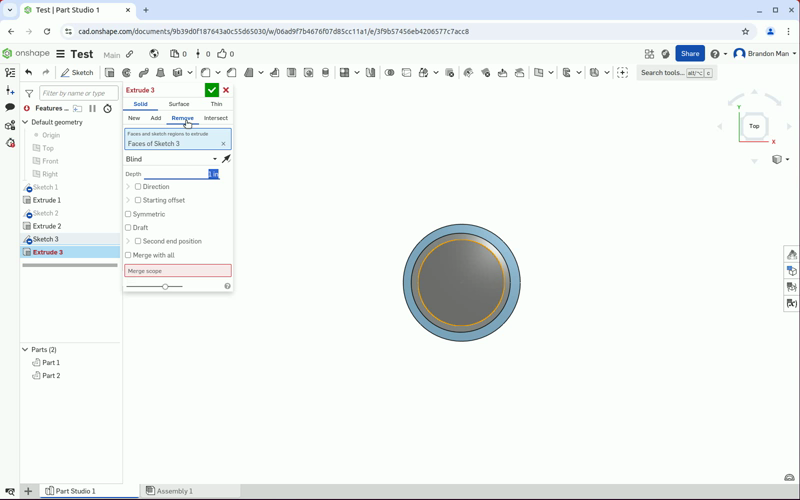
text(-28.885)
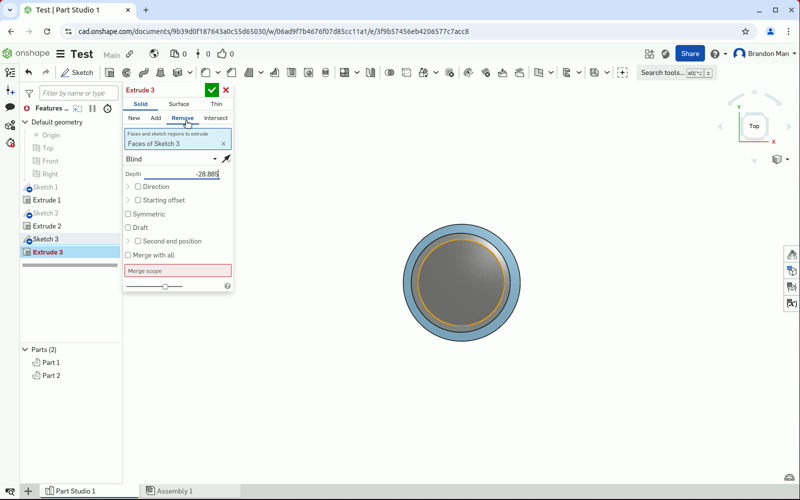
key(tab, 6)
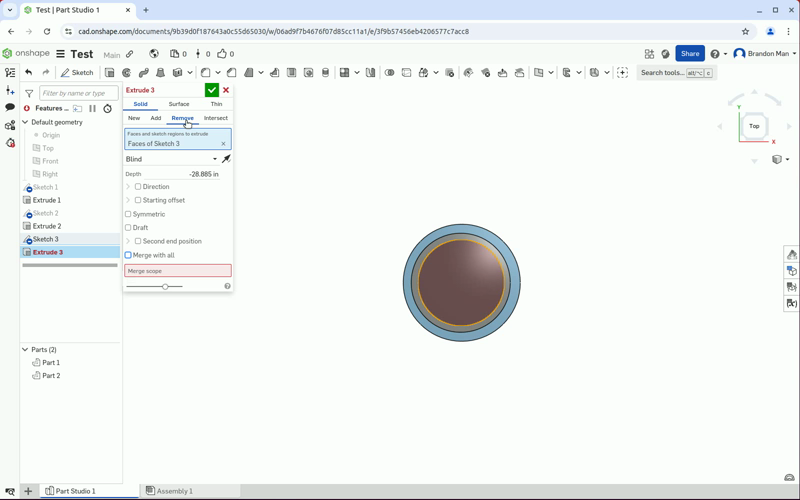
key(space)
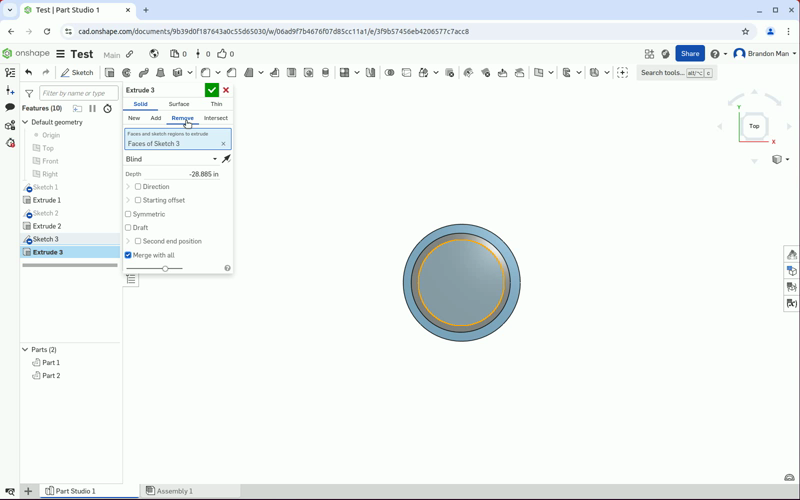
key(enter)
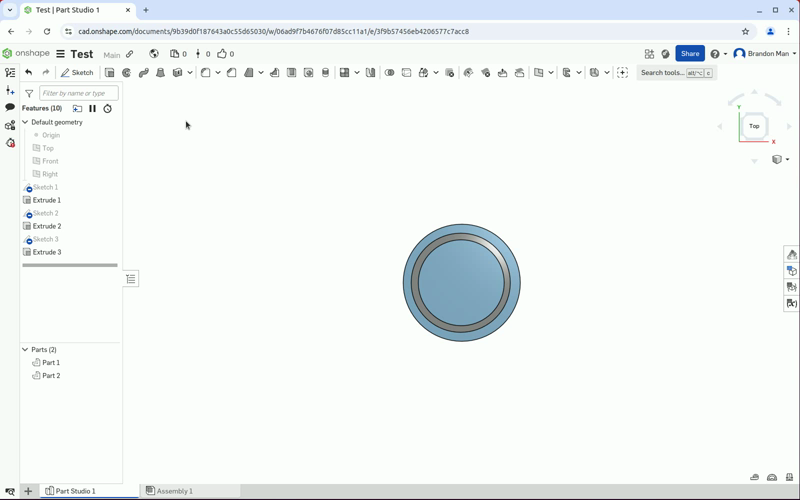
key(shift+h)
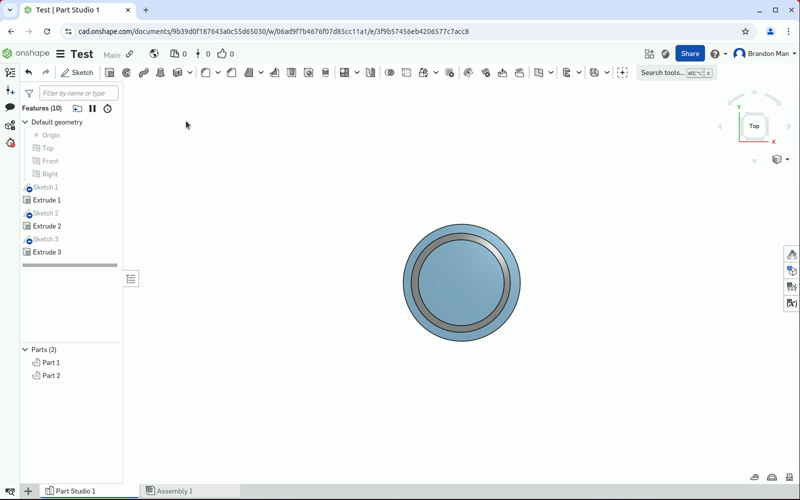
key(shift+h)
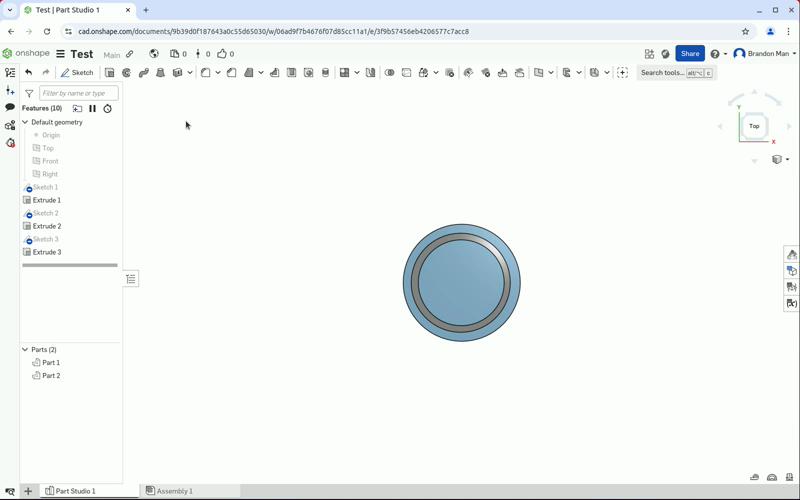
key(shift+7)
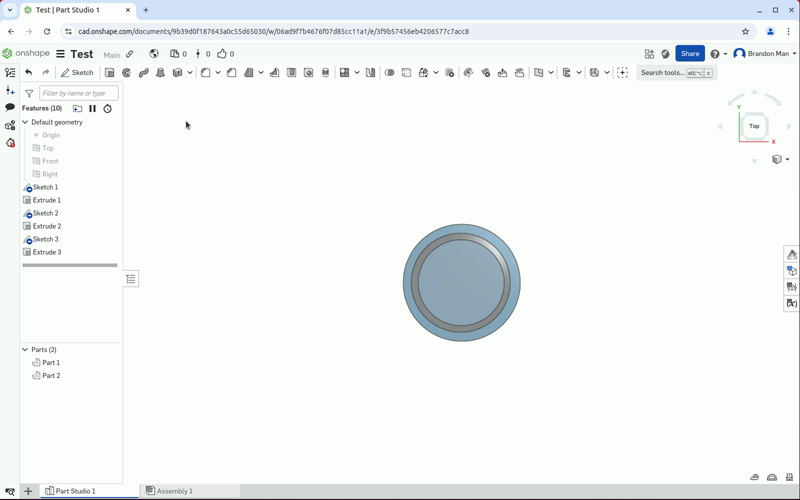
key(up, 3)
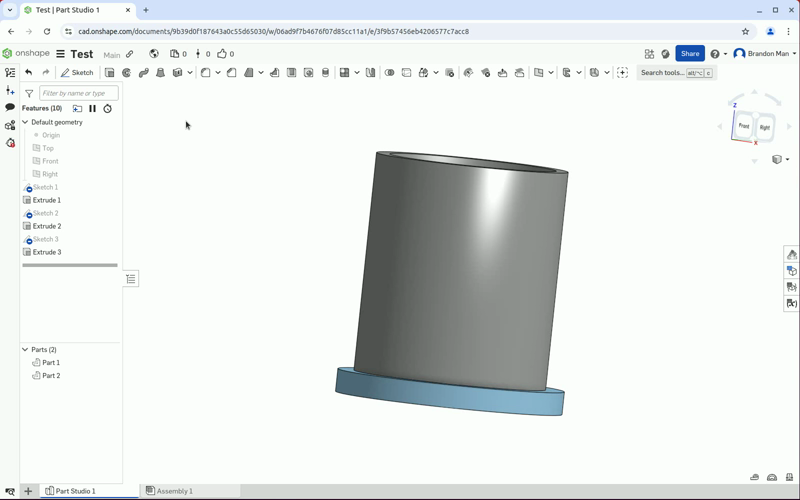
key(left, 3)
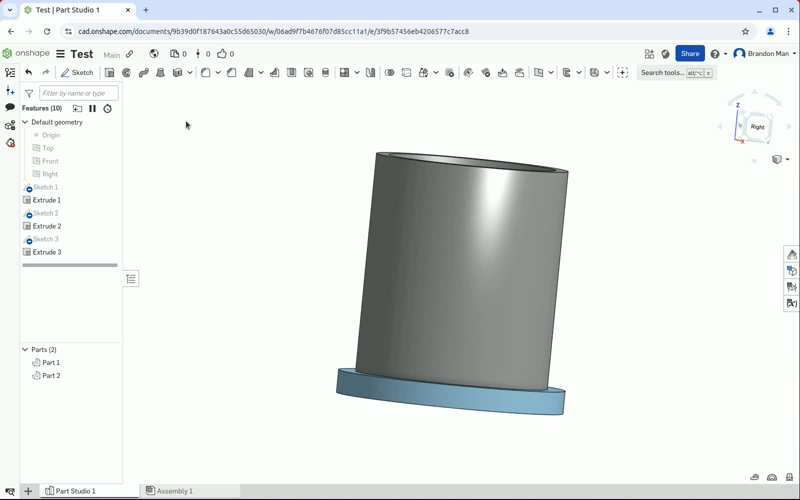
key(right, 3)
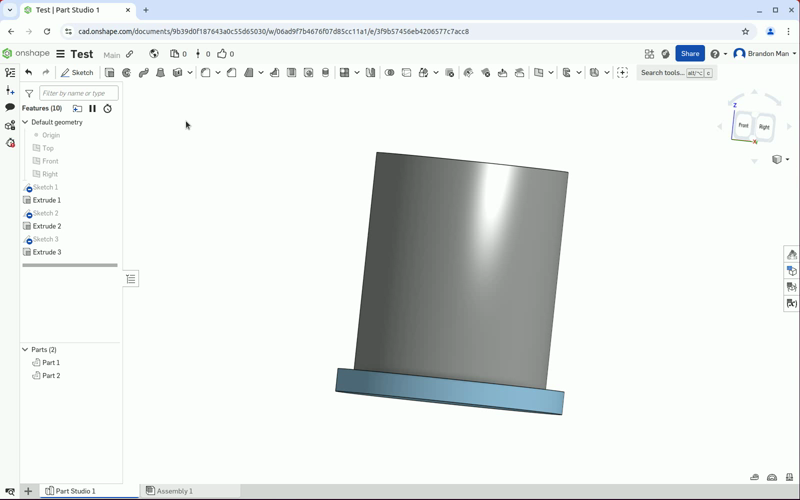
key(down, 3)
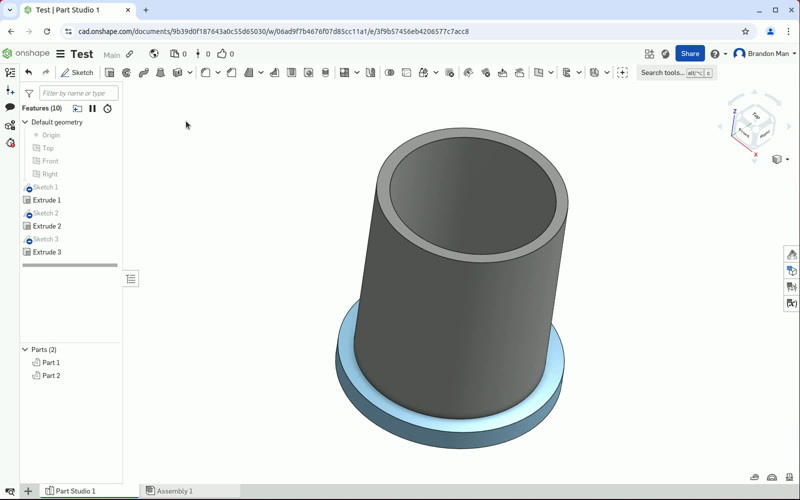
mouse_move(73, 189)
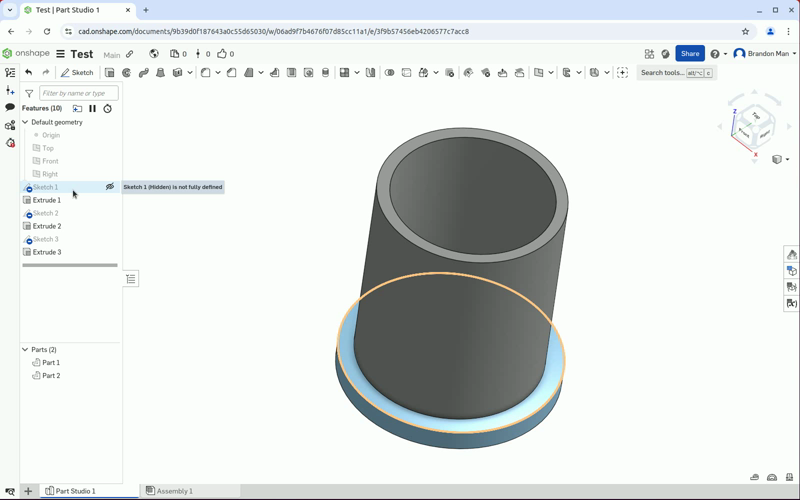
click(73, 189)